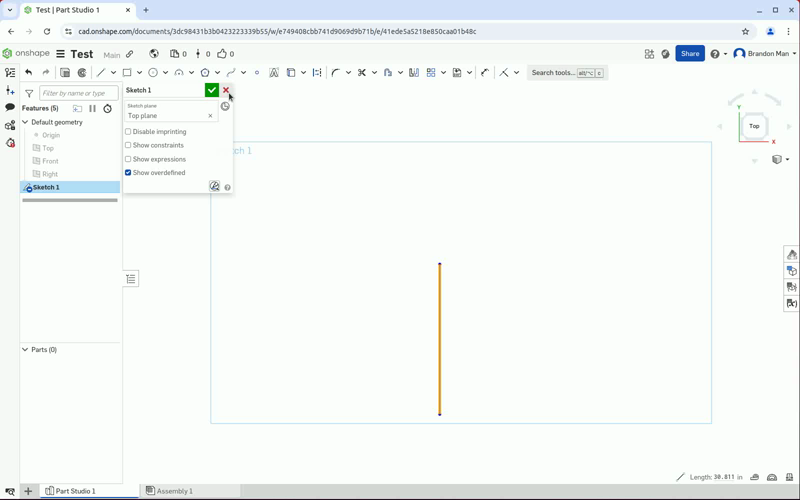
key(shift+h)
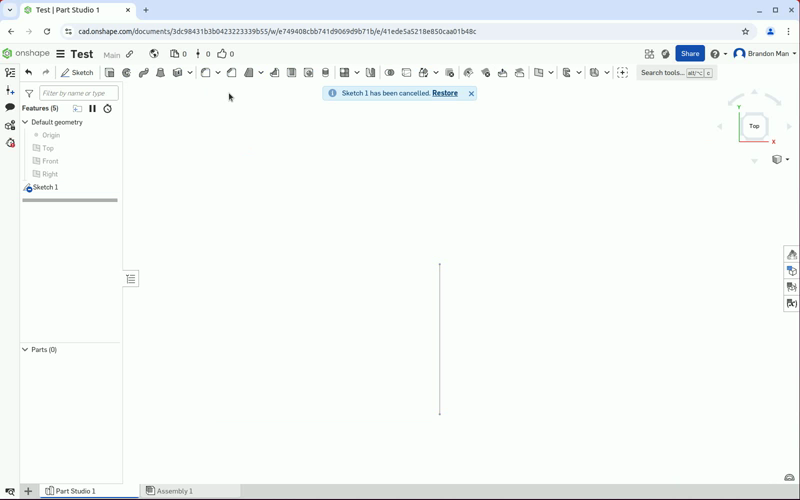
key(shift+s)
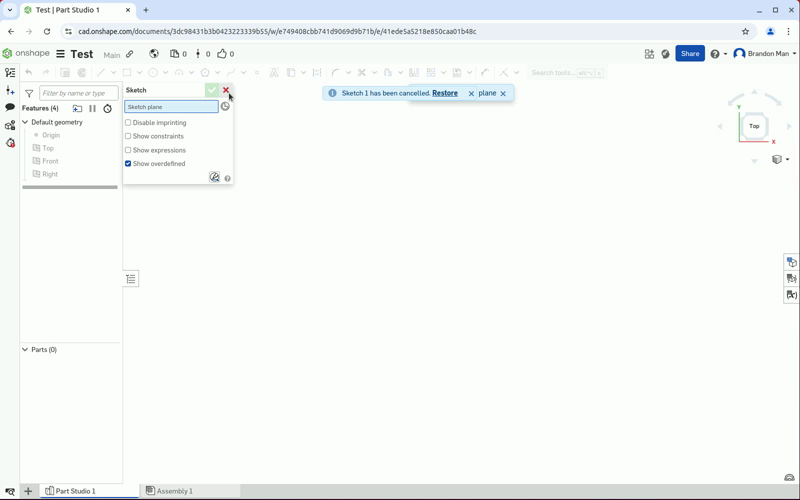
mouse_move(73, 150)
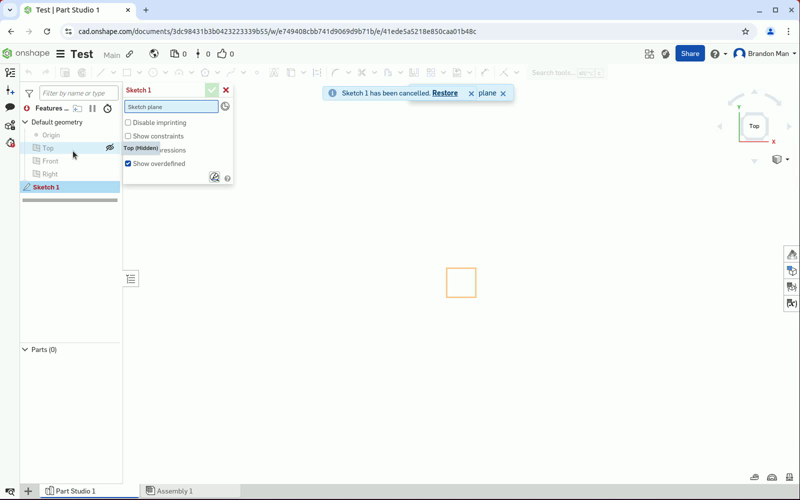
click(73, 150)
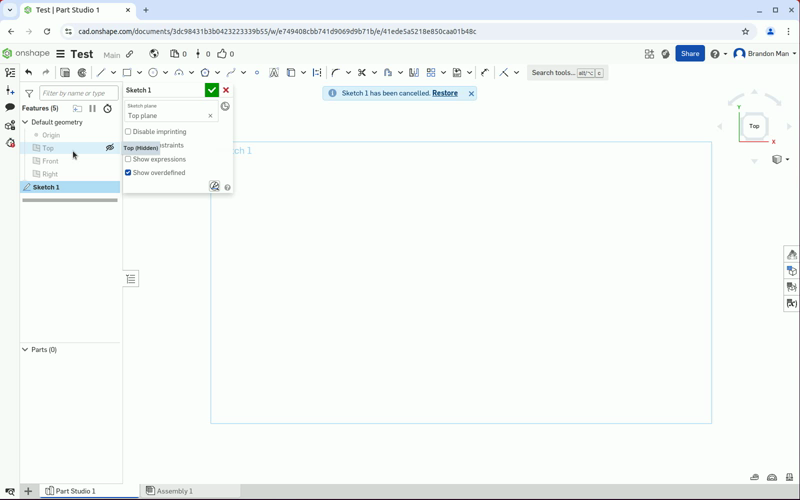
mouse_move(73, 352)
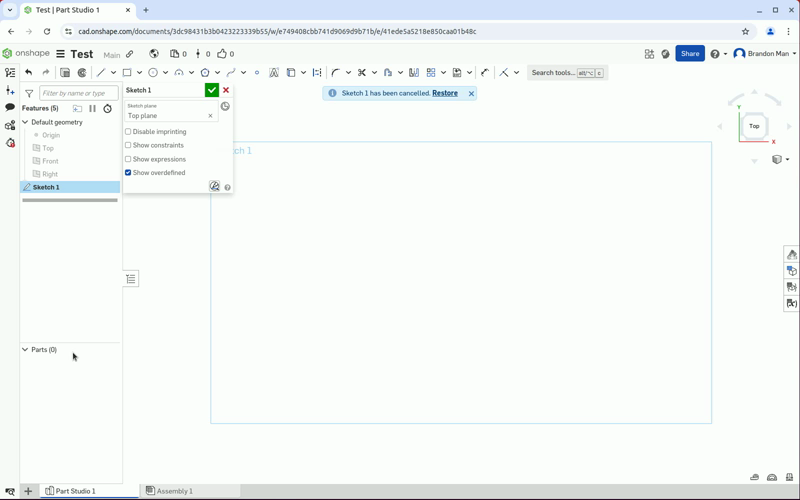
key(y)
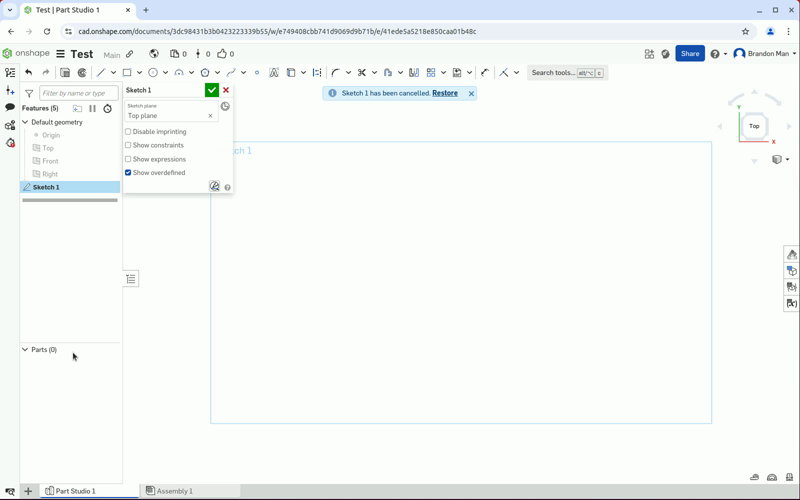
key(l)
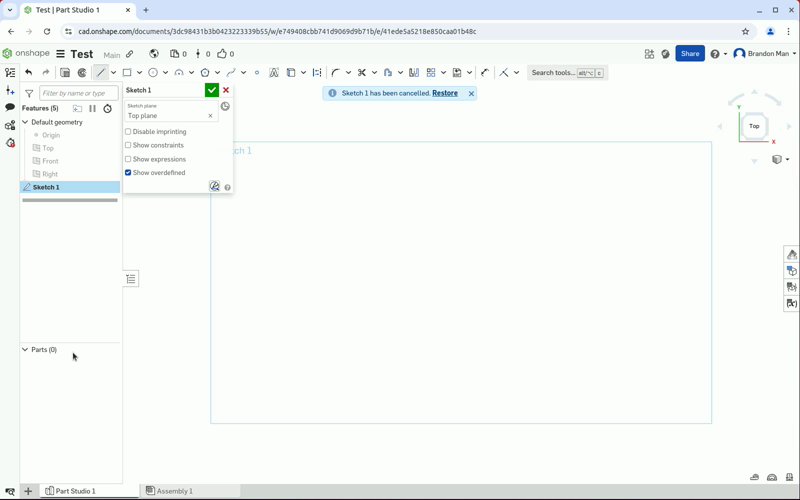
key_down(shift)
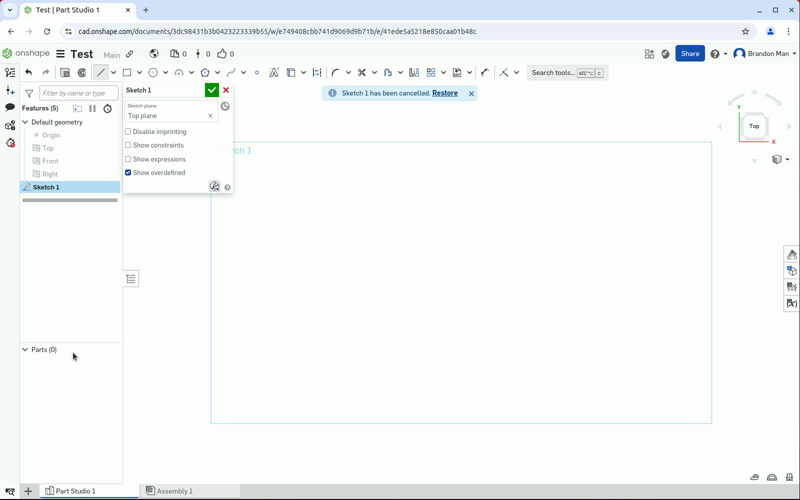
mouse_move(378, 395)
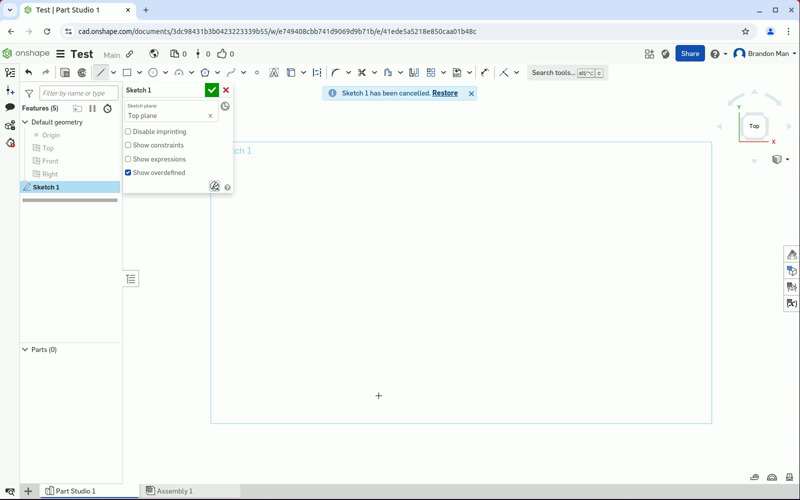
click(378, 395)
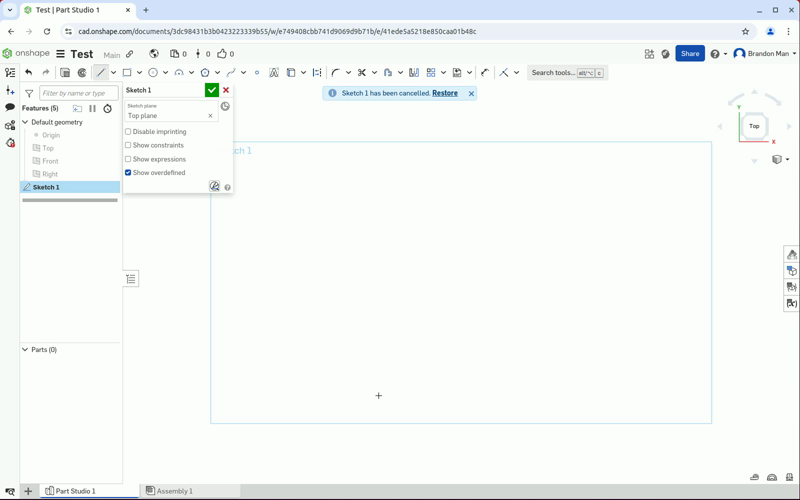
key_up(shift)
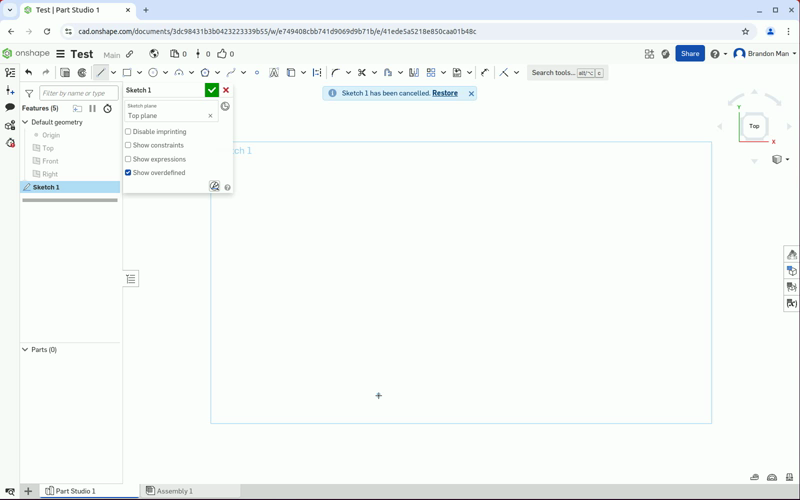
key_down(shift)
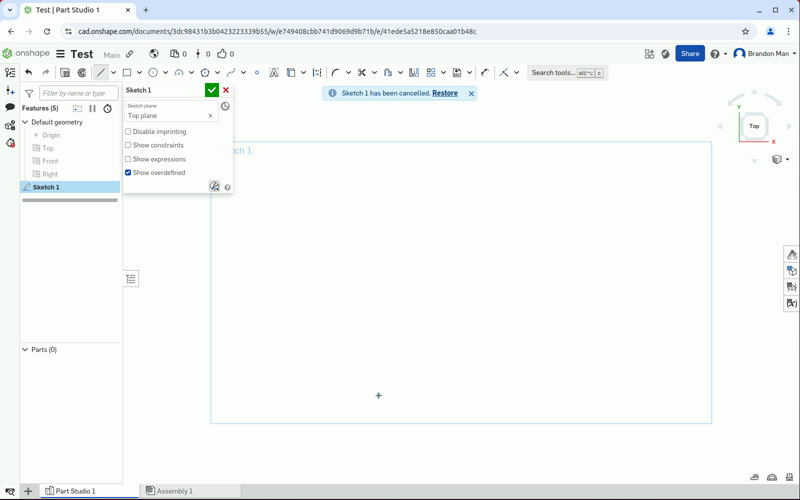
mouse_move(543, 395)
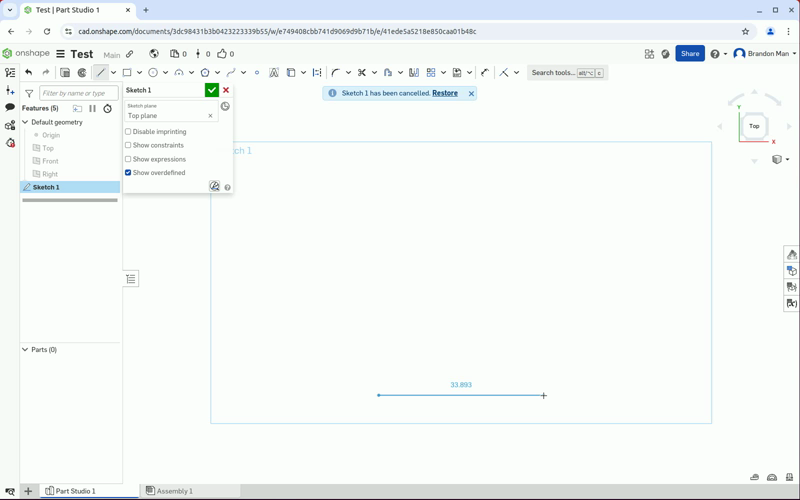
click(543, 395)
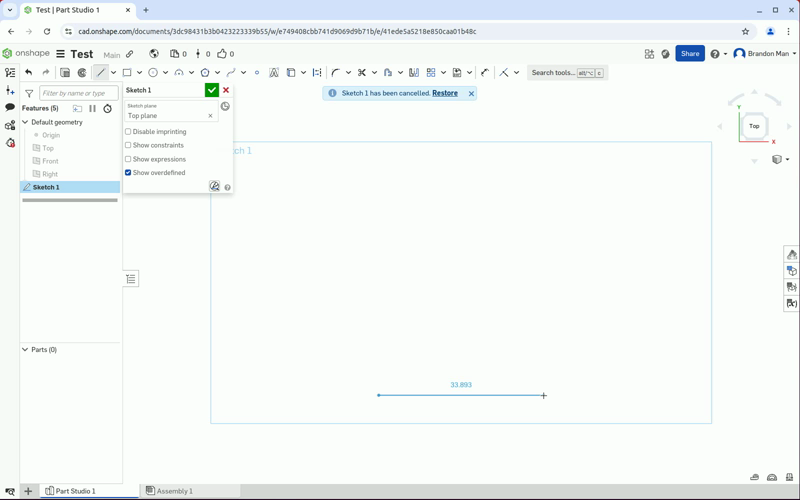
key_up(shift)
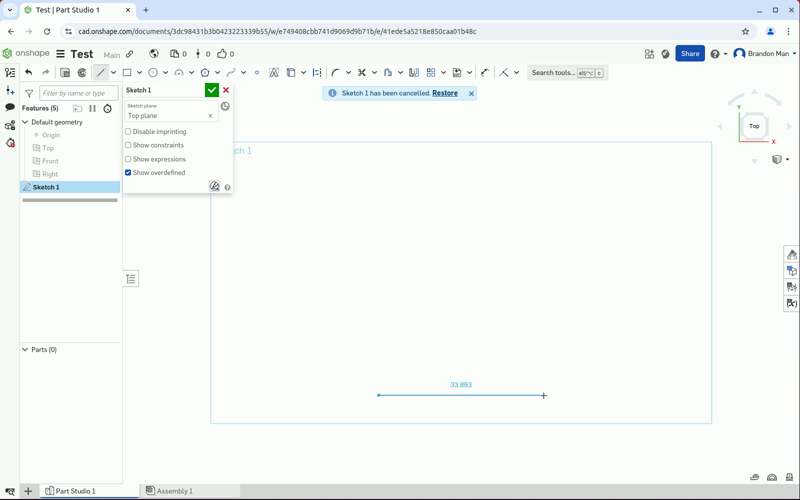
key_down(shift)
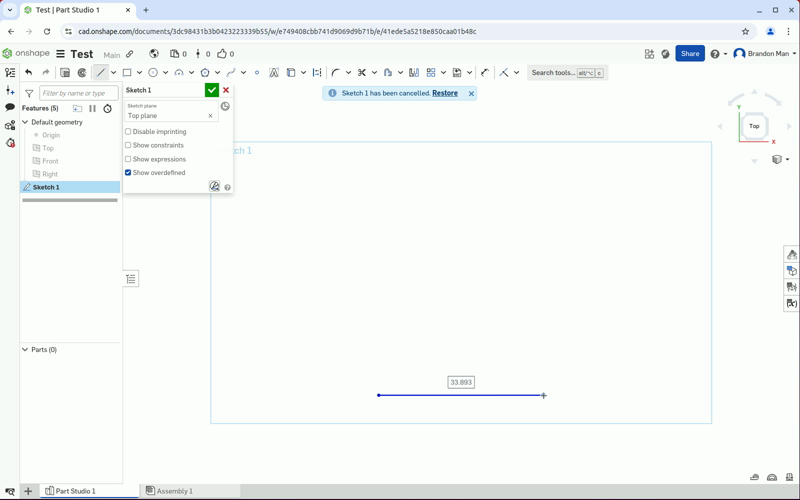
mouse_move(543, 171)
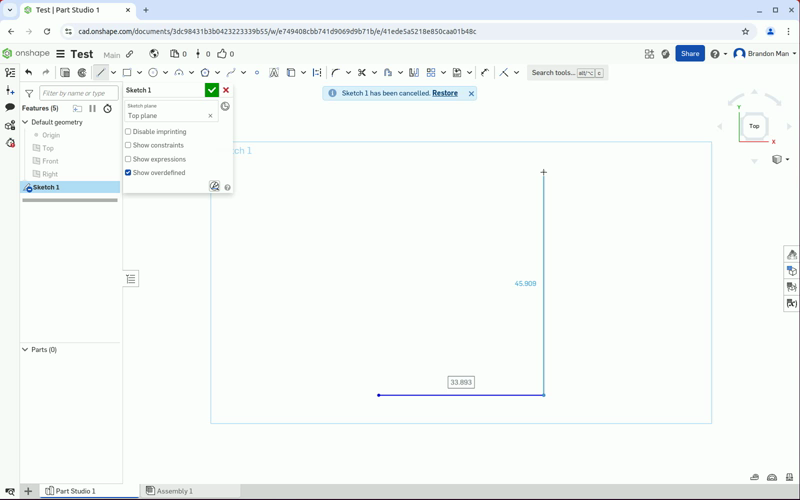
click(543, 171)
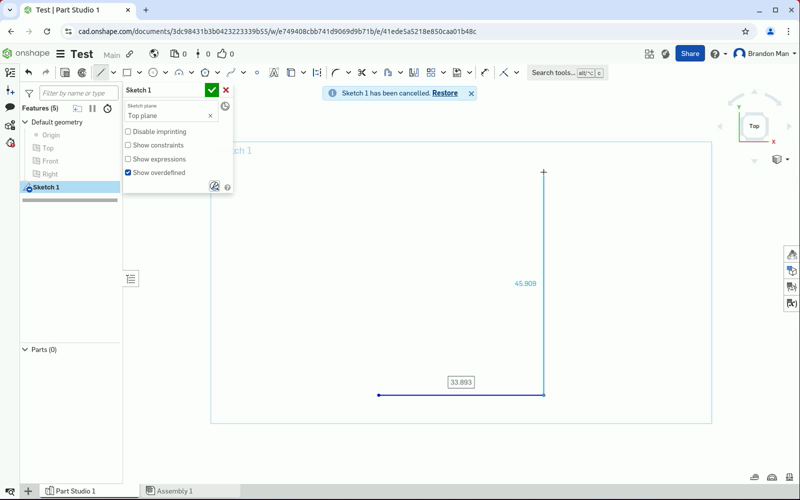
key_up(shift)
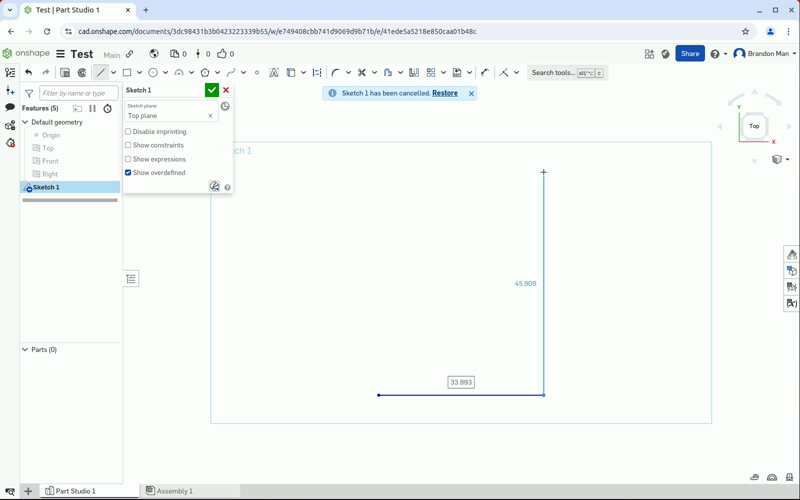
key_down(shift)
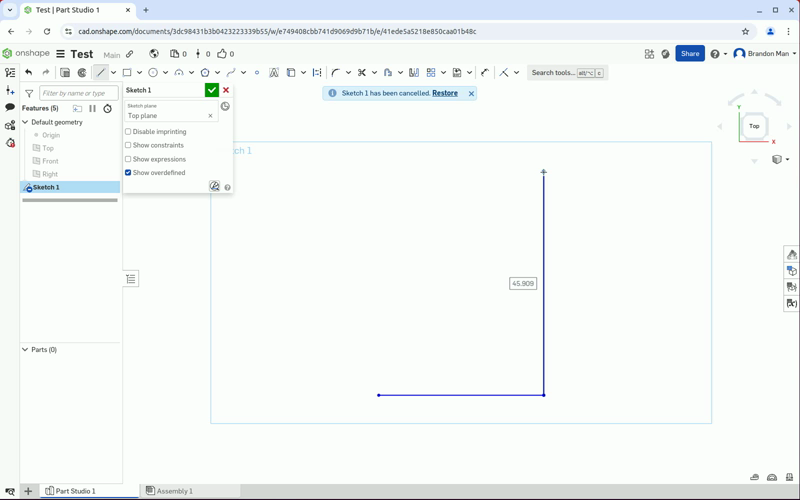
mouse_move(378, 171)
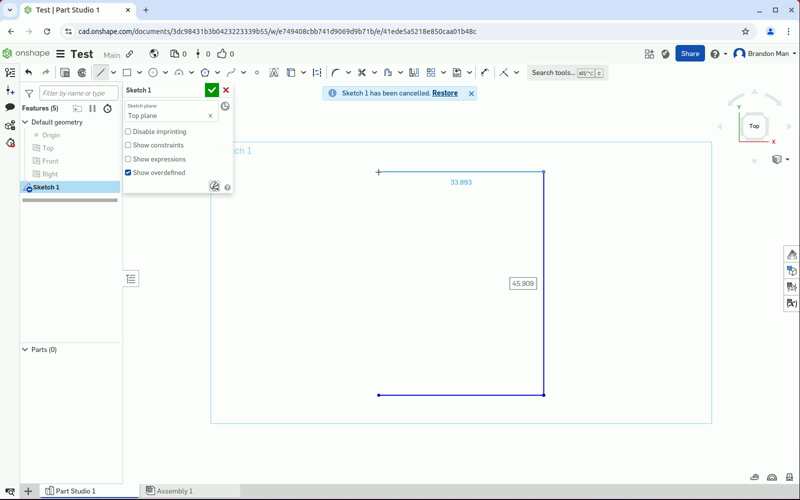
click(378, 171)
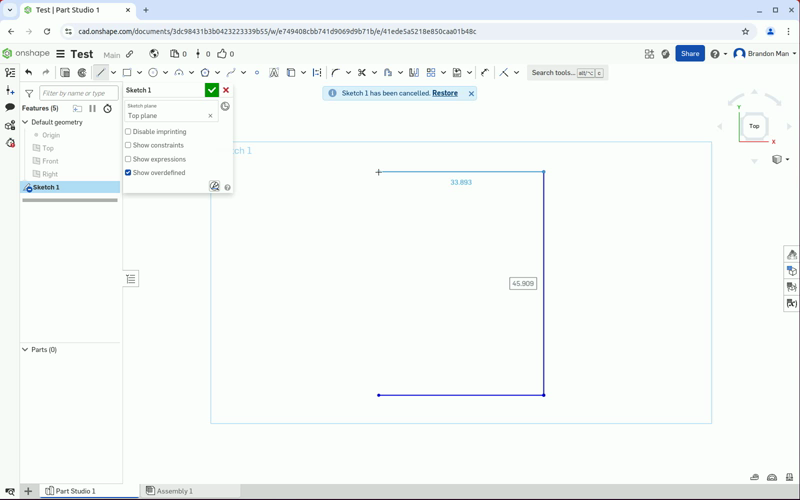
key_up(shift)
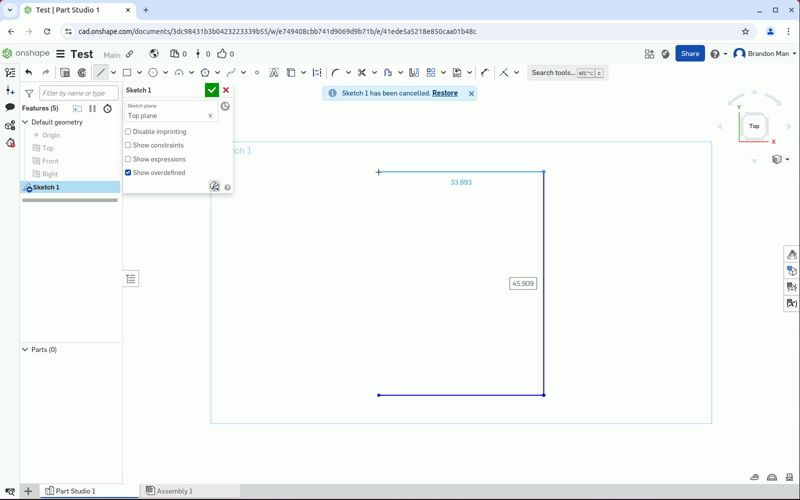
key_down(shift)
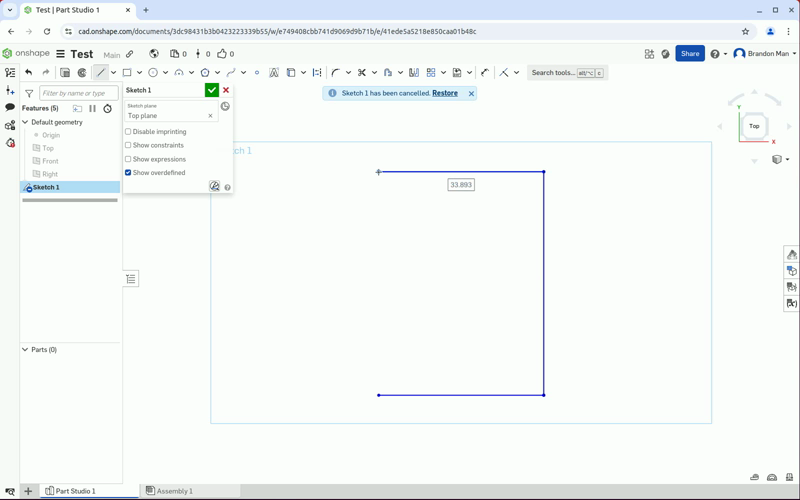
mouse_move(378, 395)
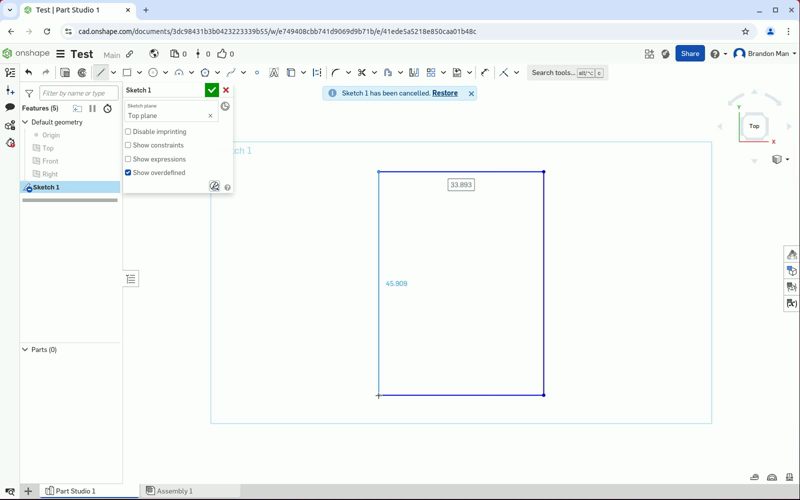
key_up(shift)
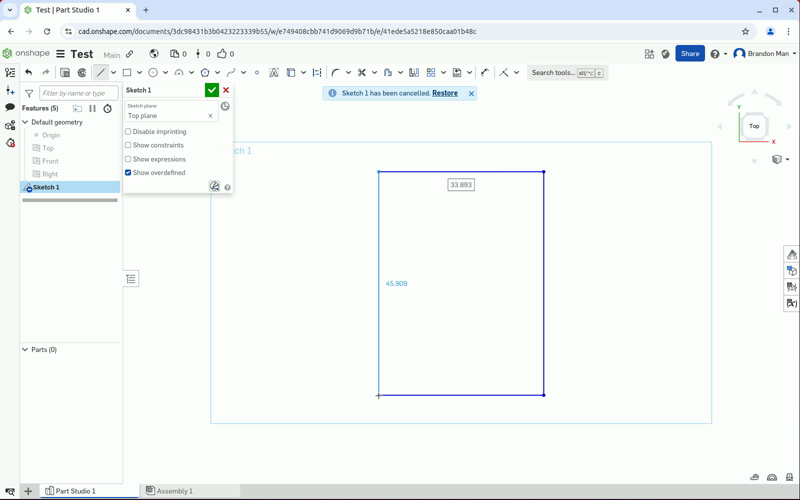
click(378, 395)
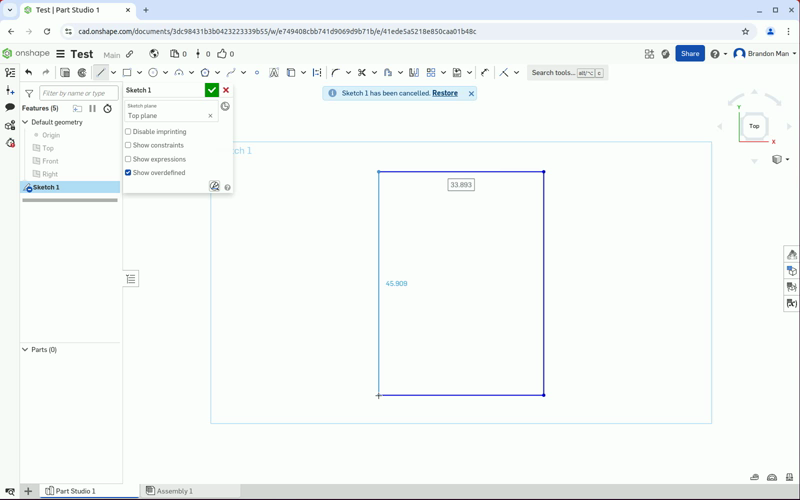
key(esc)
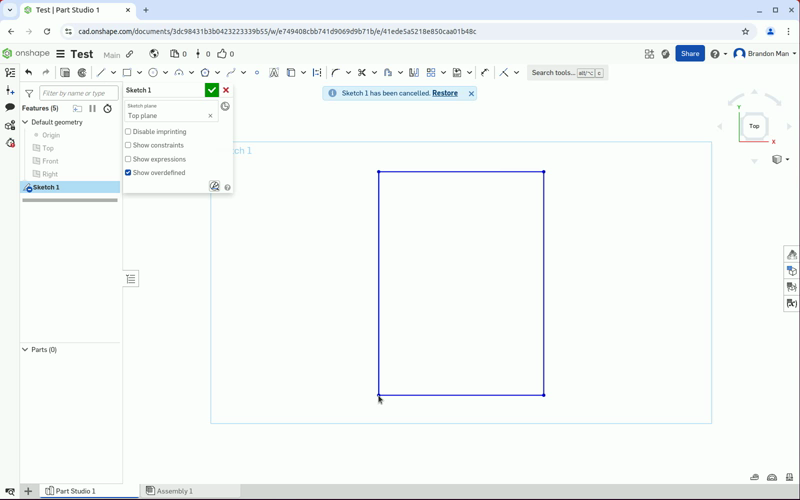
key(l)
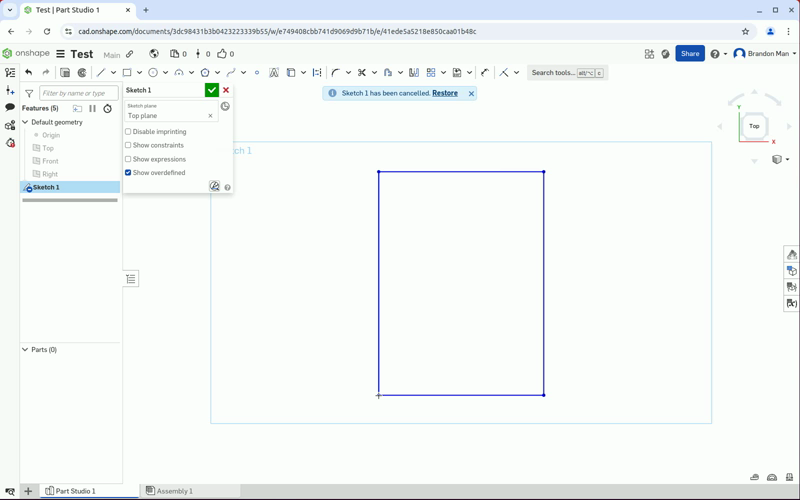
key_down(shift)
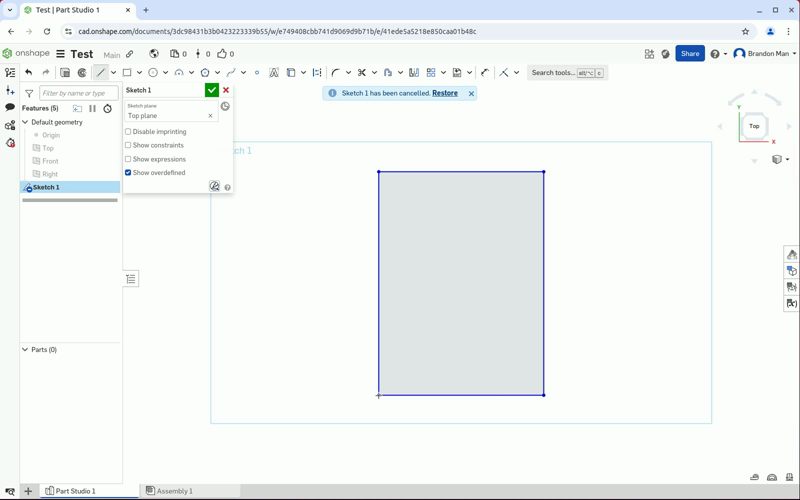
mouse_move(385, 388)
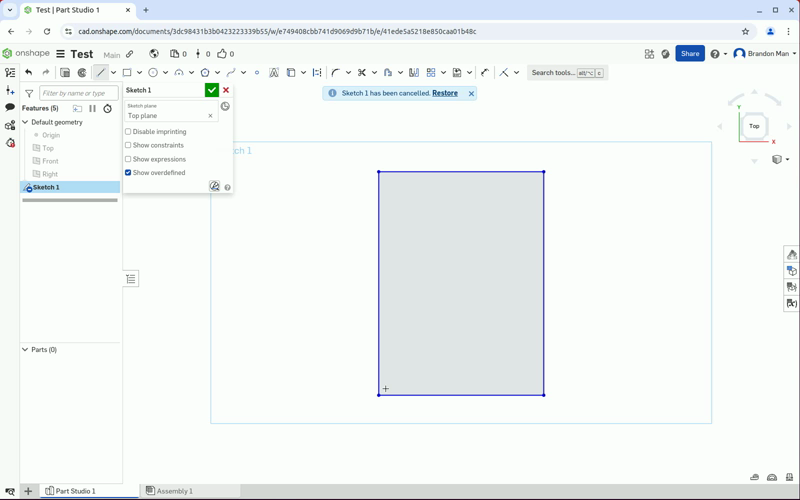
click(385, 388)
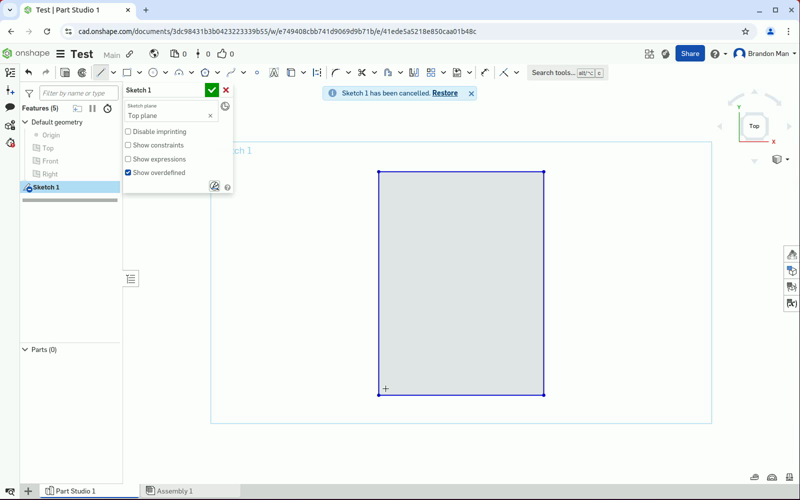
key_up(shift)
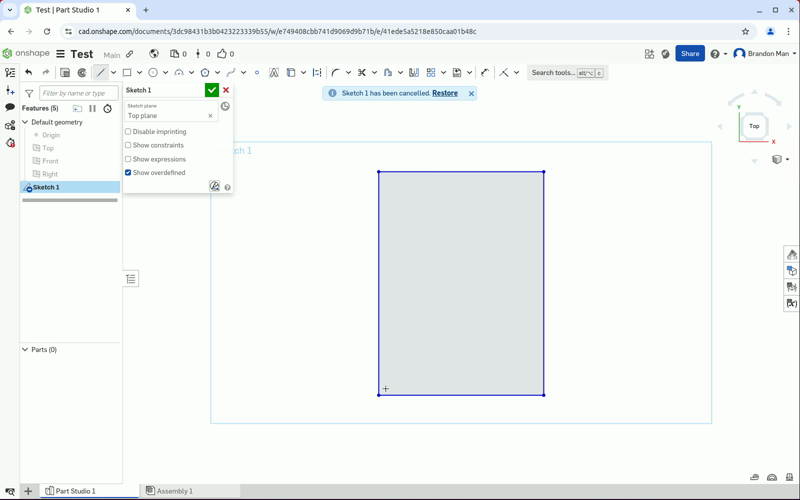
key_down(shift)
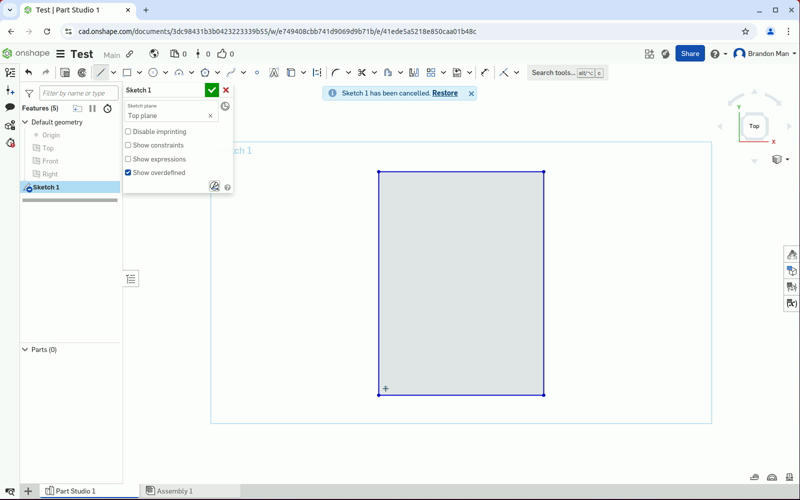
mouse_move(534, 388)
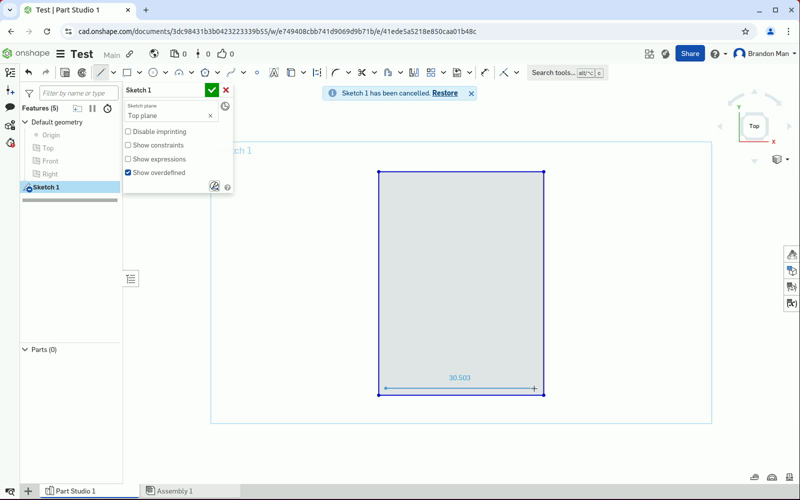
click(534, 388)
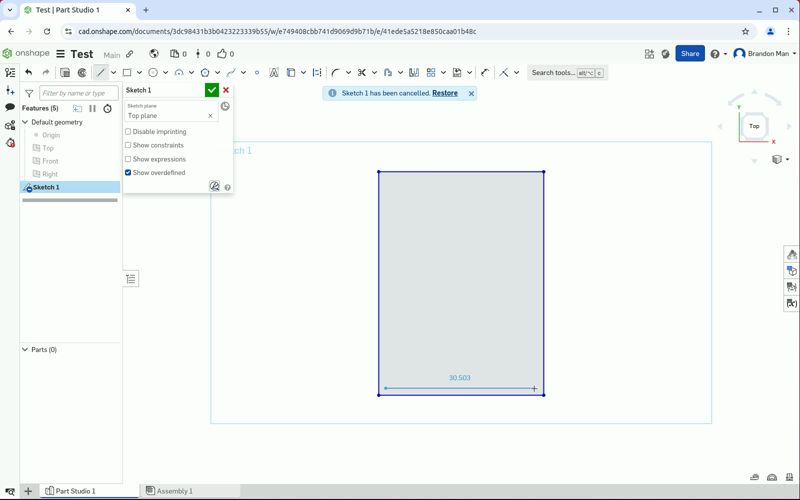
key_up(shift)
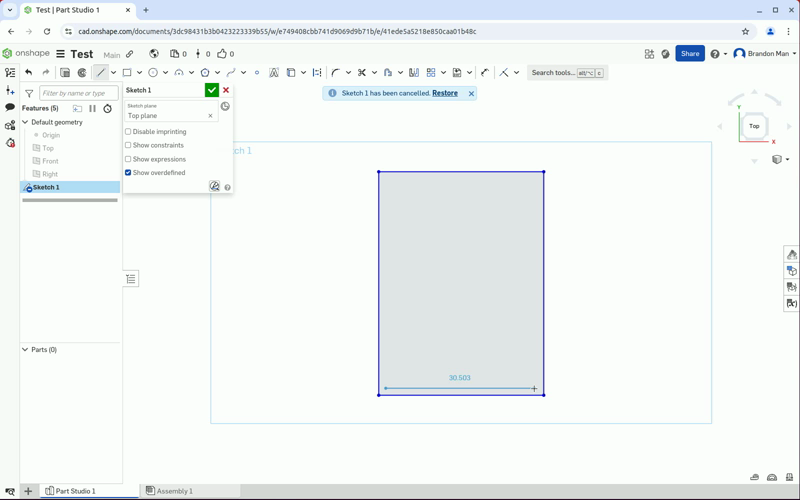
key_down(shift)
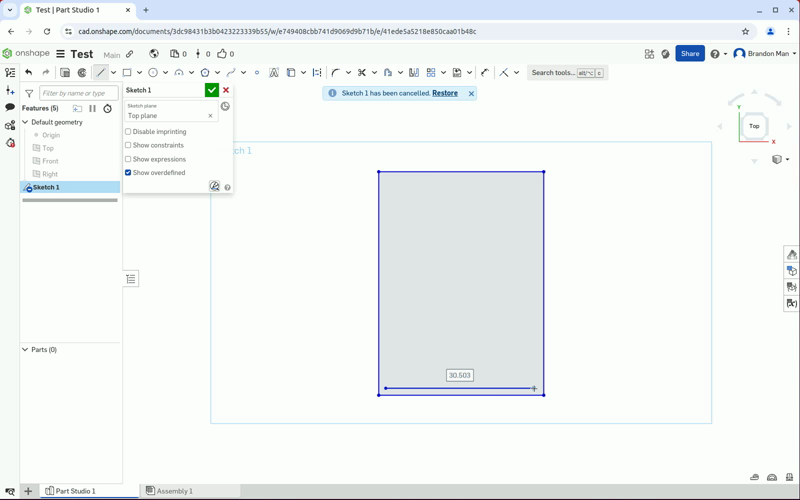
mouse_move(534, 178)
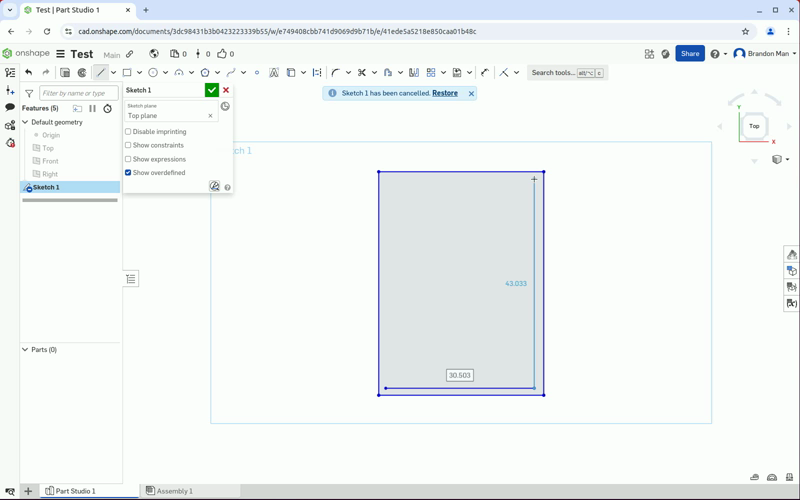
click(534, 178)
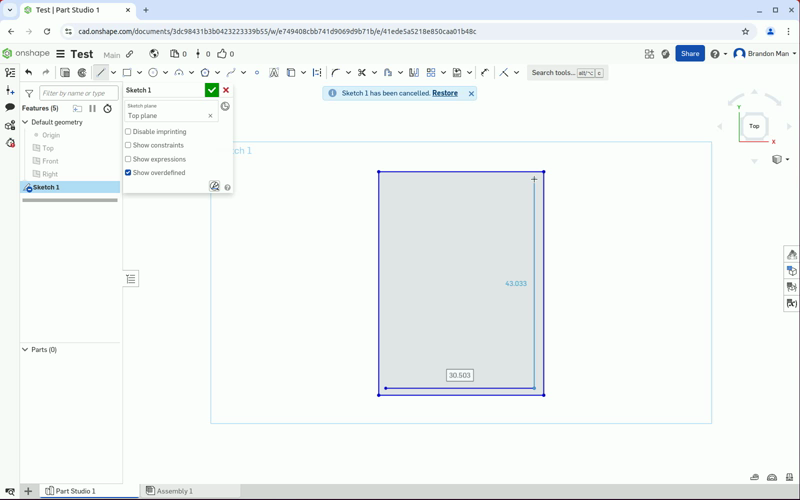
key_up(shift)
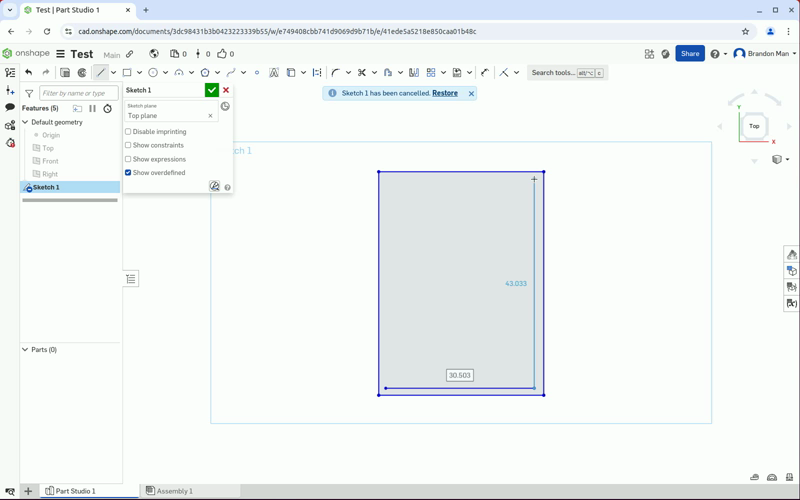
key_down(shift)
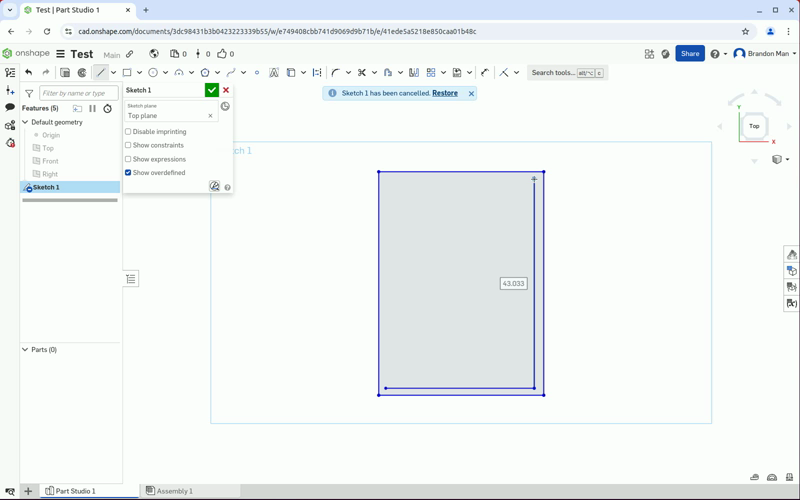
mouse_move(385, 178)
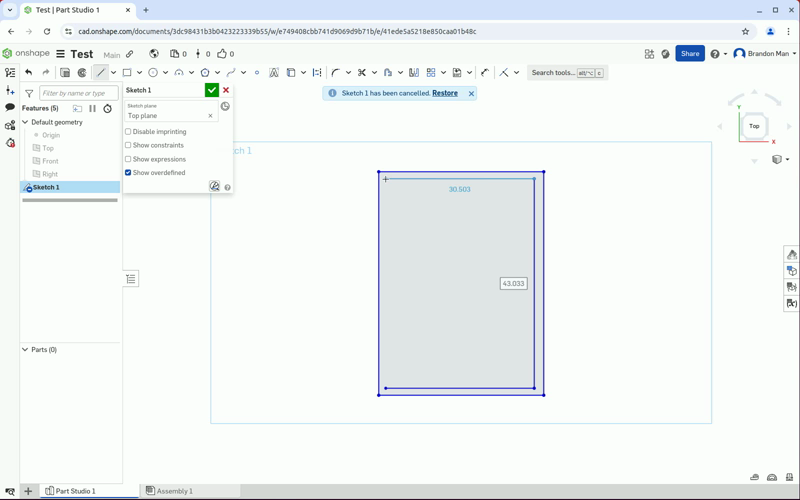
click(385, 178)
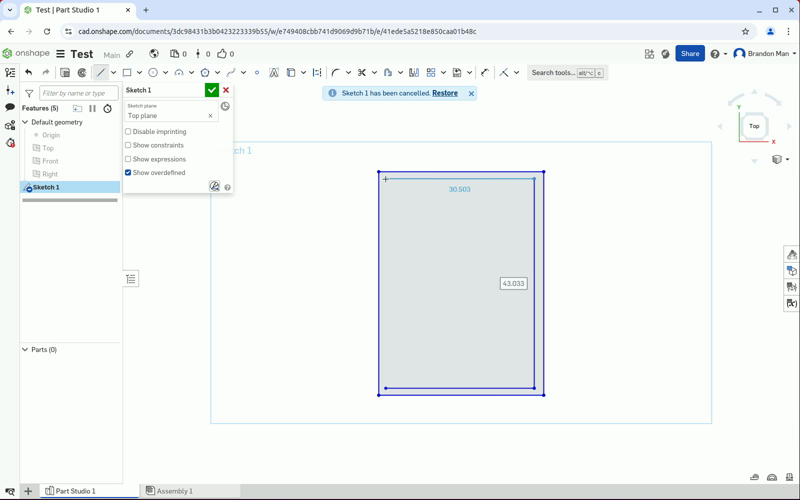
key_up(shift)
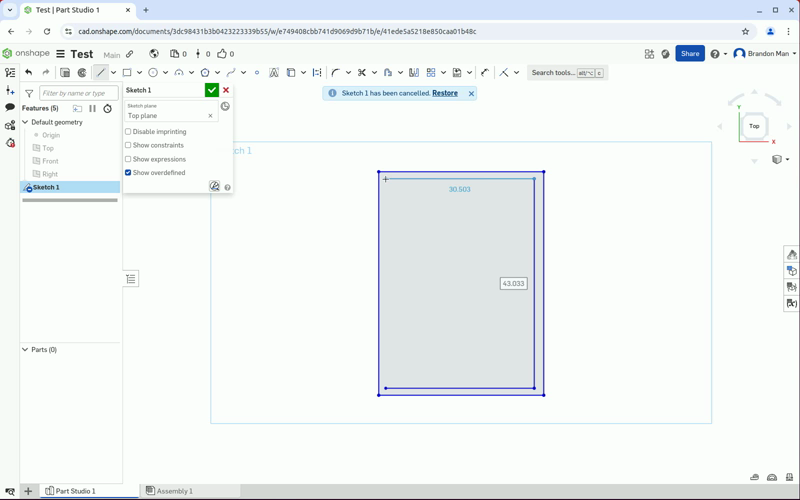
key_down(shift)
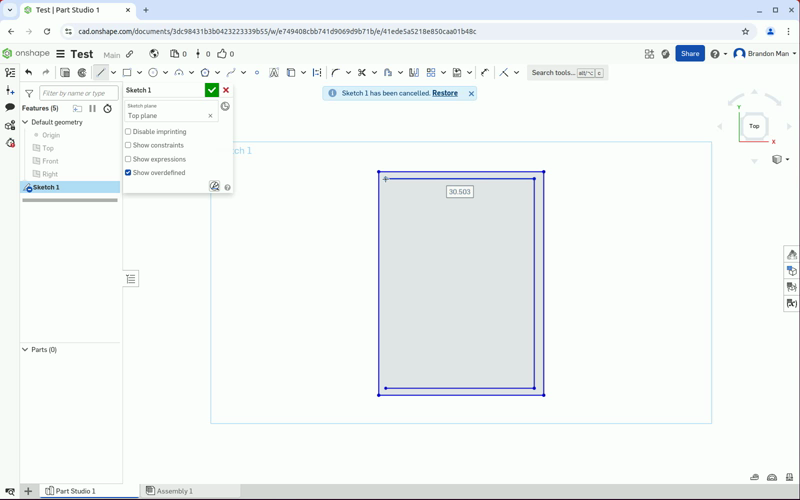
mouse_move(385, 388)
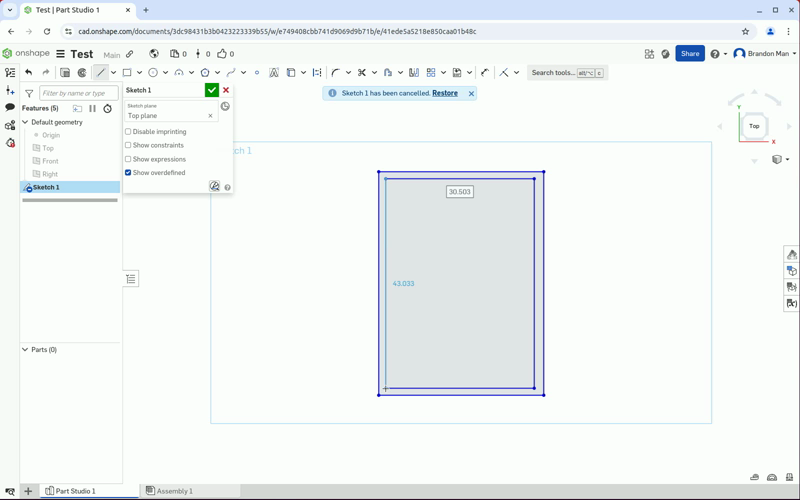
key_up(shift)
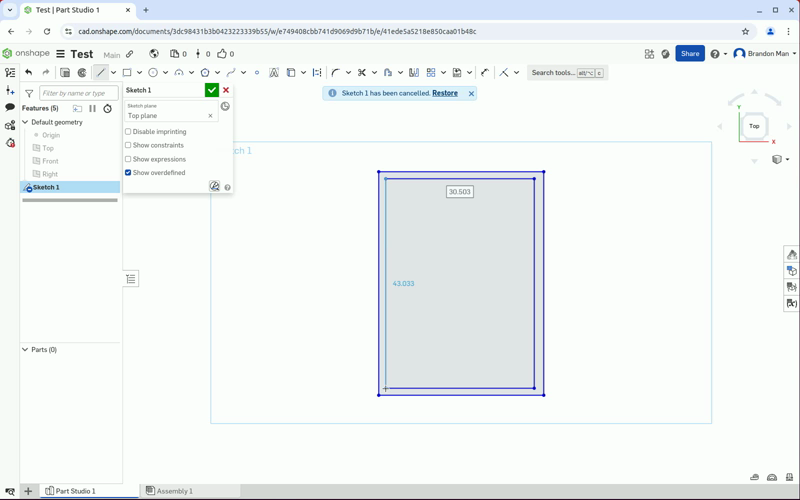
click(385, 388)
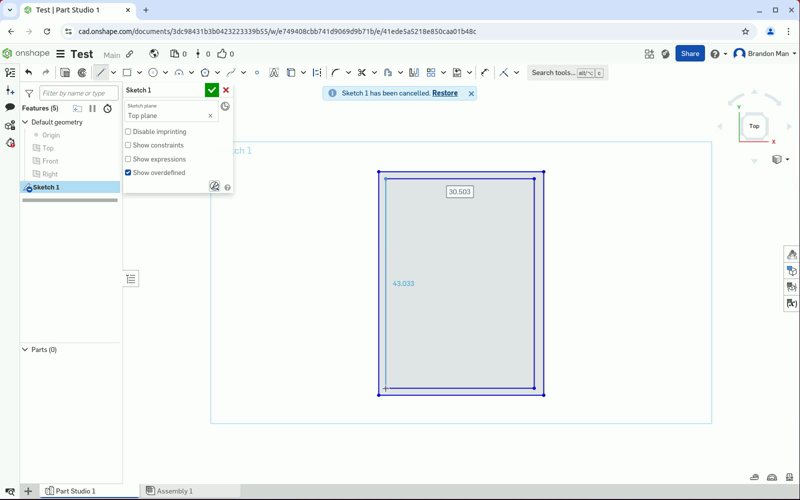
key(esc)
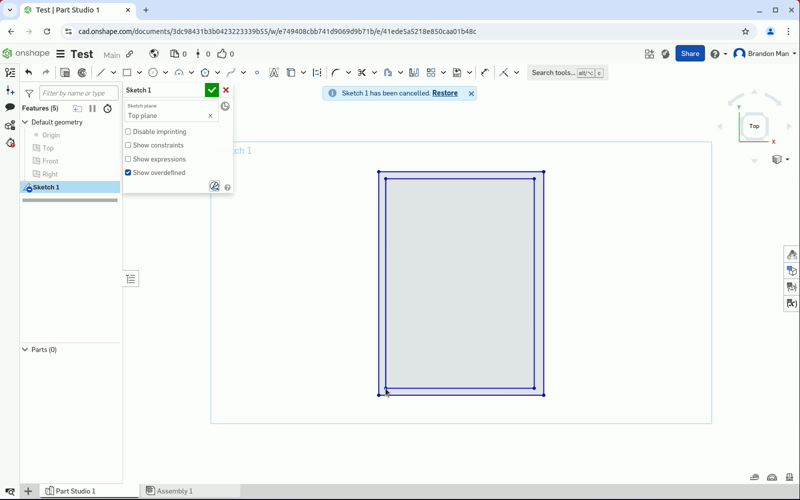
mouse_move(538, 300)
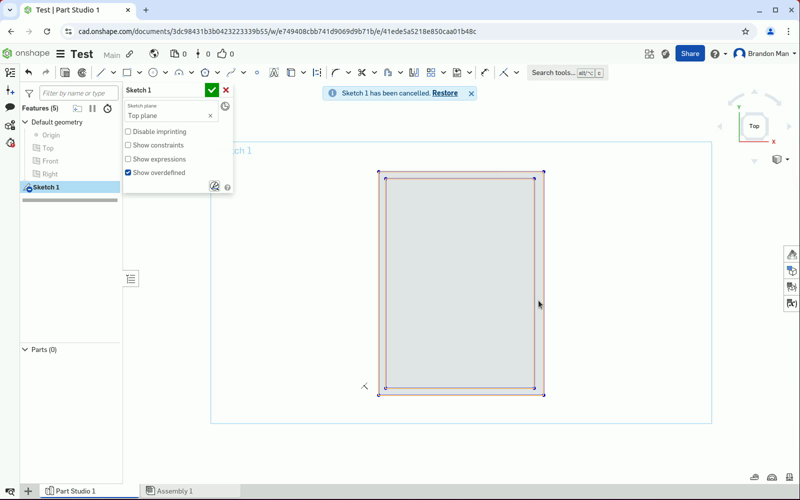
click(538, 300)
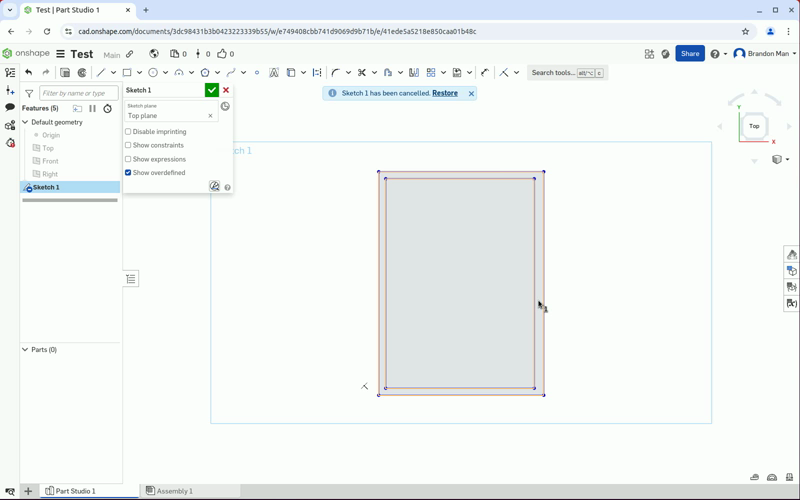
mouse_move(73, 352)
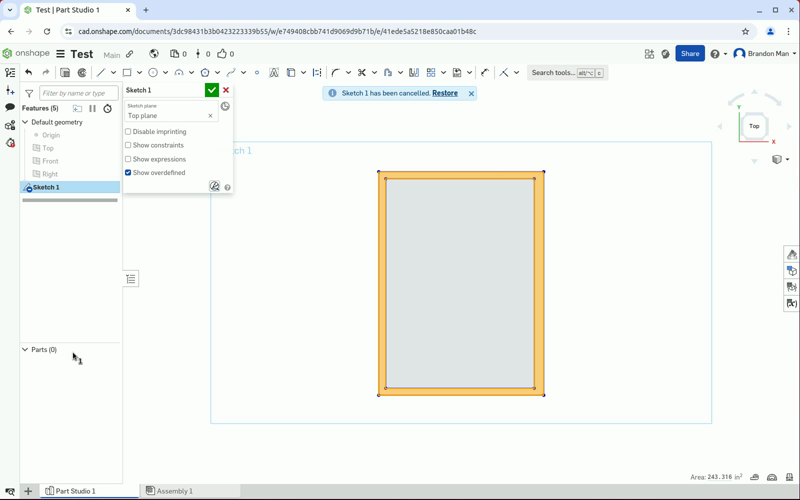
key(shift+y)
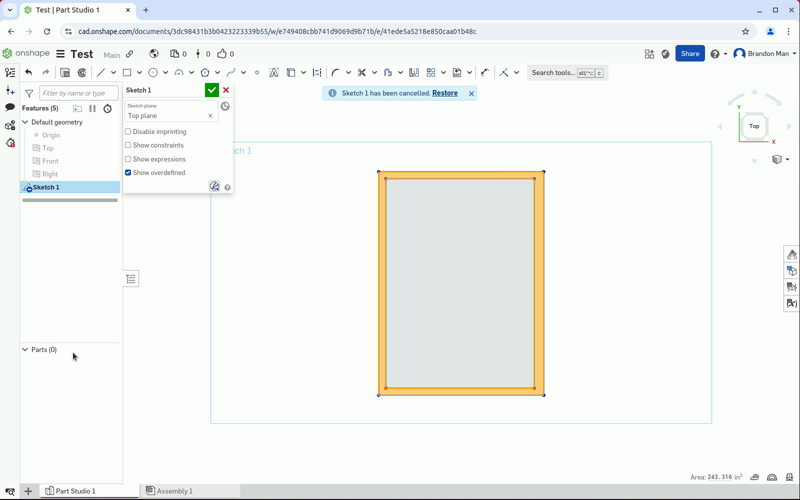
key(shift+e)
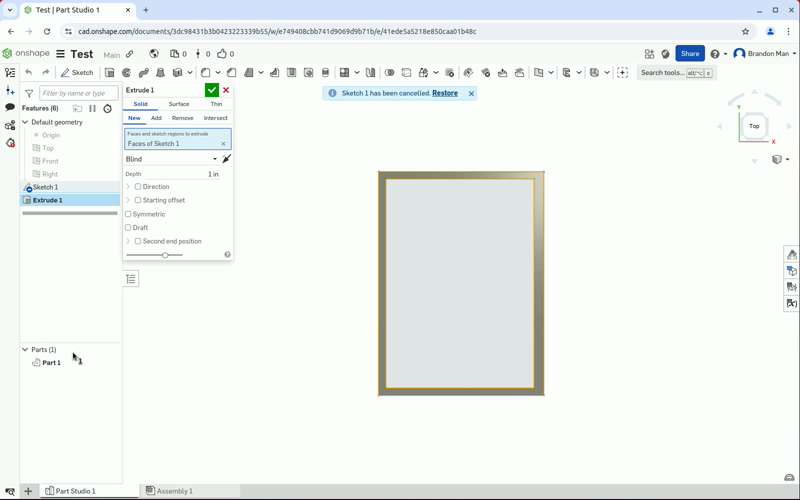
mouse_move(143, 106)
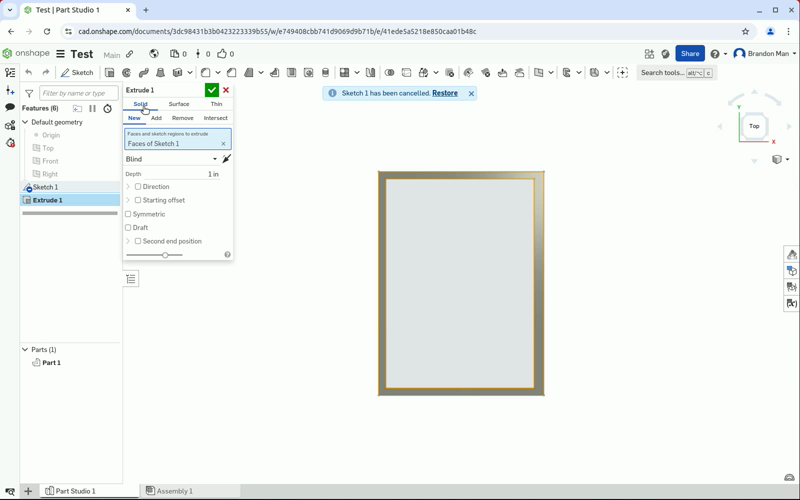
click(143, 106)
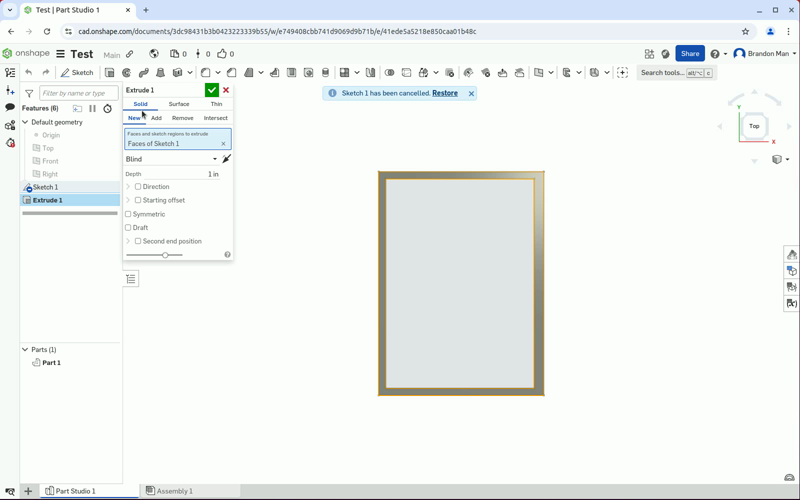
mouse_move(137, 120)
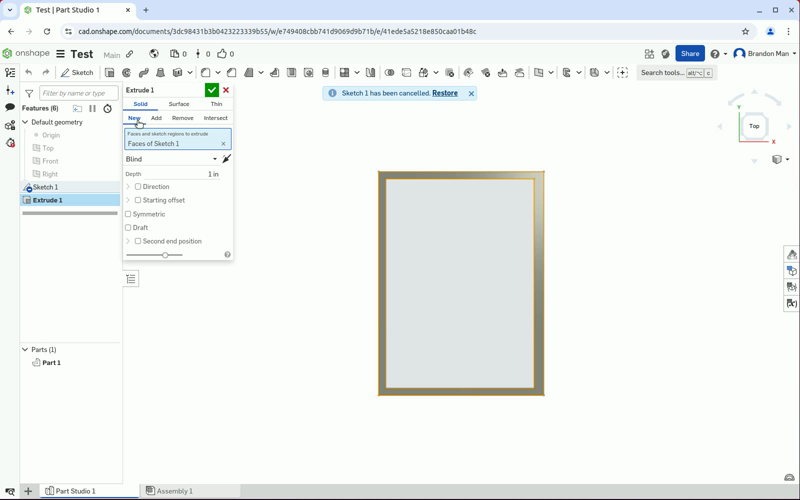
click(137, 120)
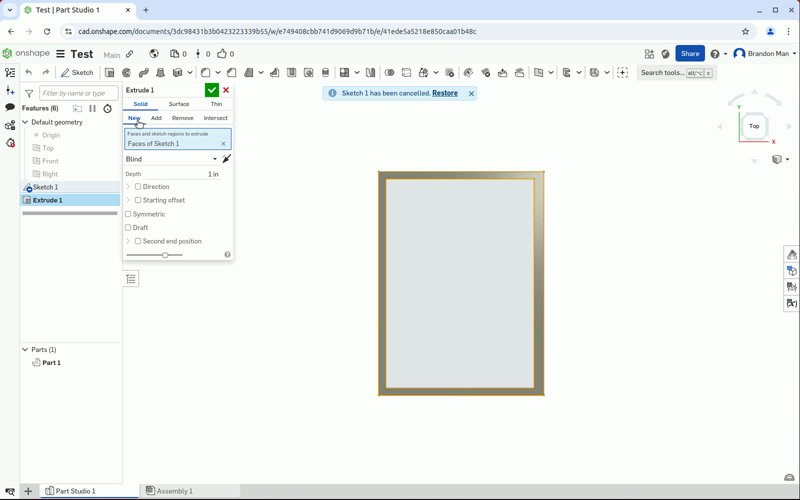
key(tab, 4)
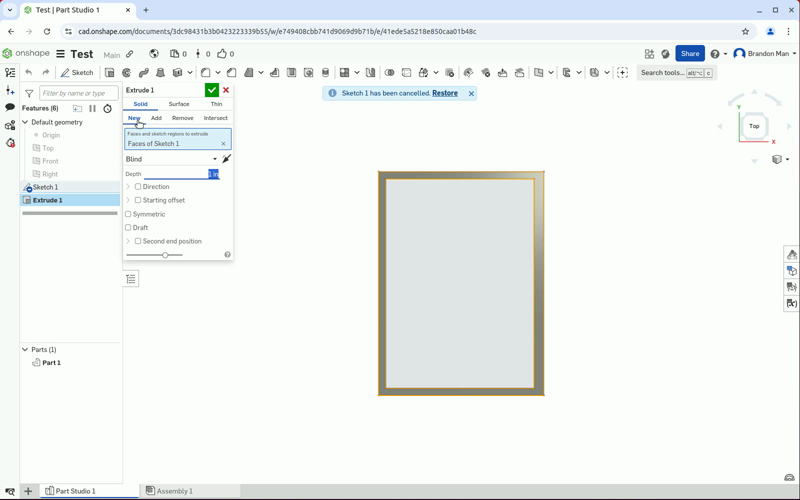
text(7.702)
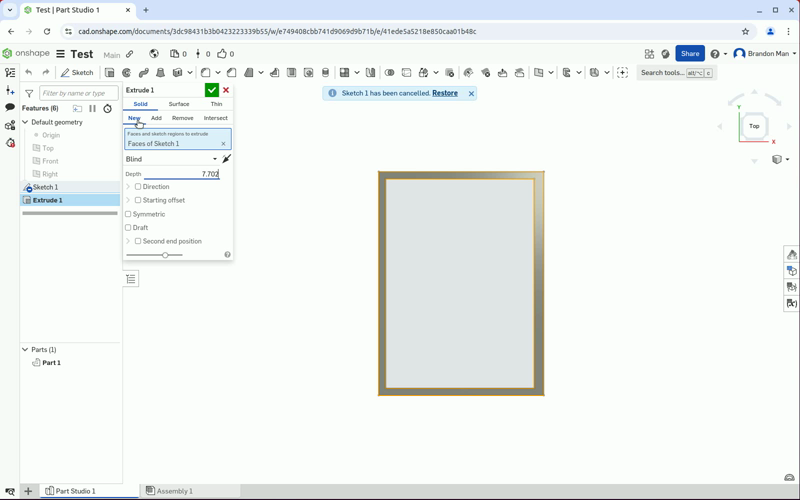
key(tab, 3)
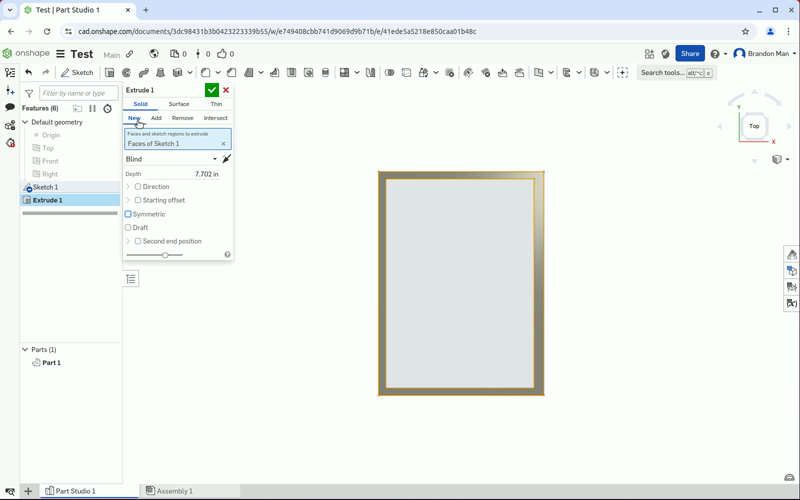
key(space)
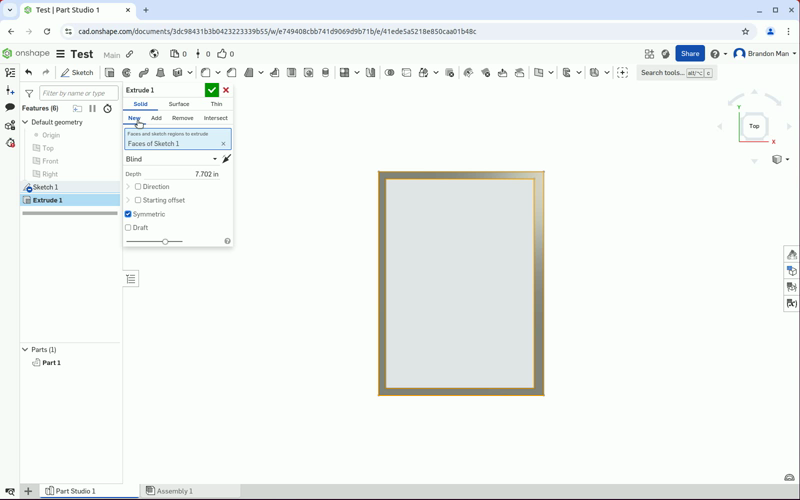
key(enter)
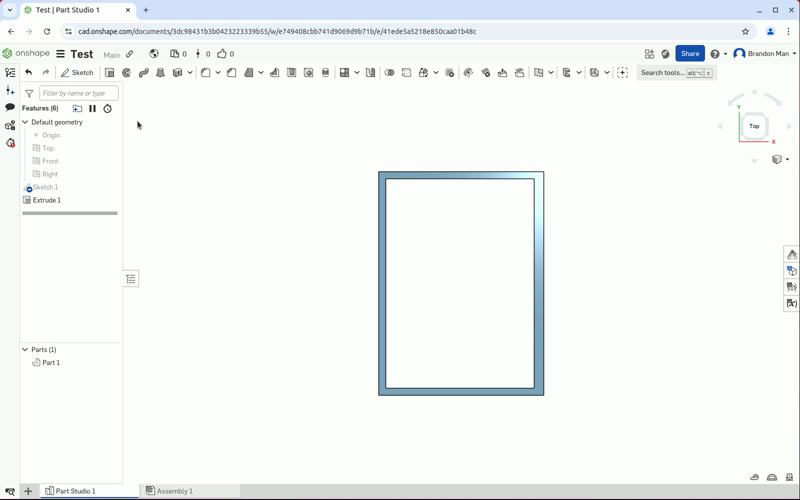
key(shift+h)
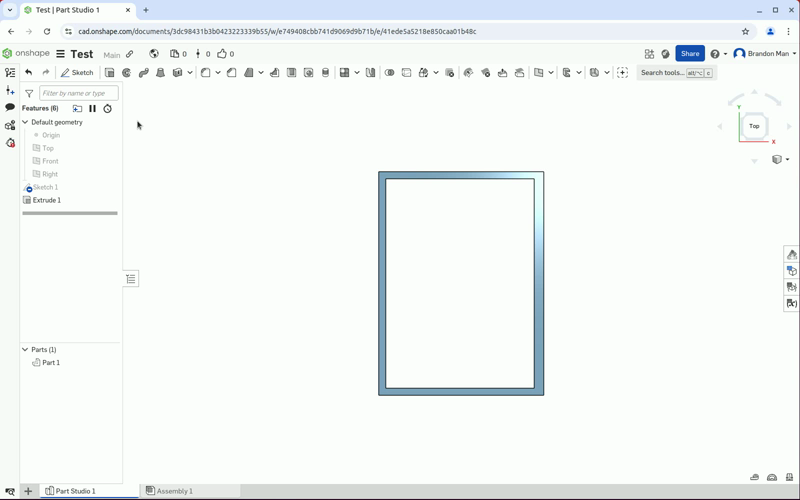
key(shift+h)
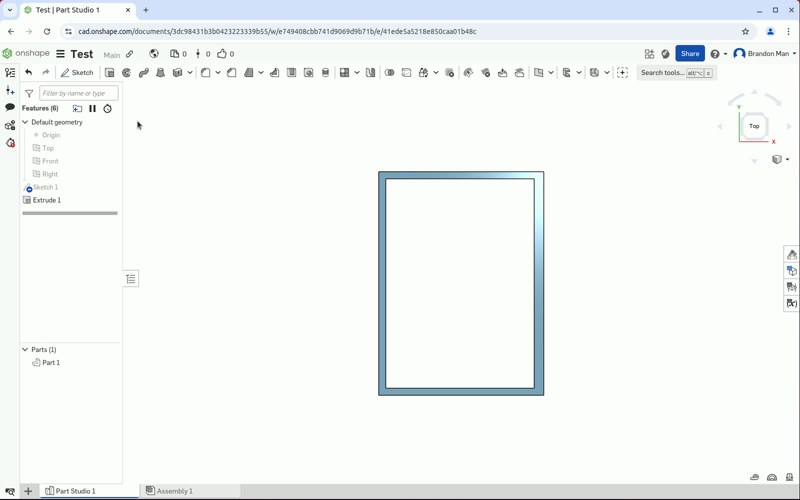
mouse_move(73, 189)
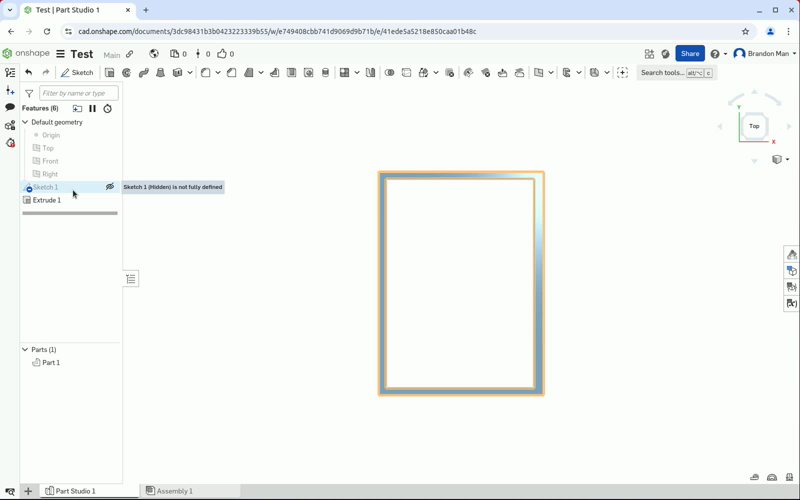
click(73, 189)
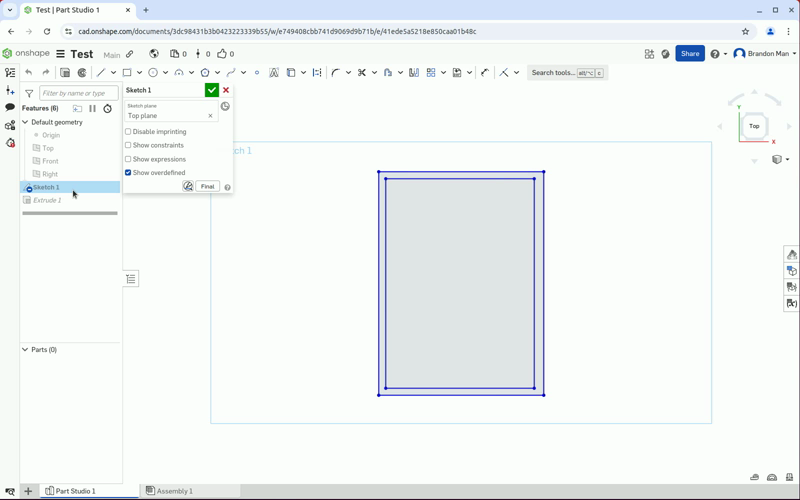
mouse_move(229, 92)
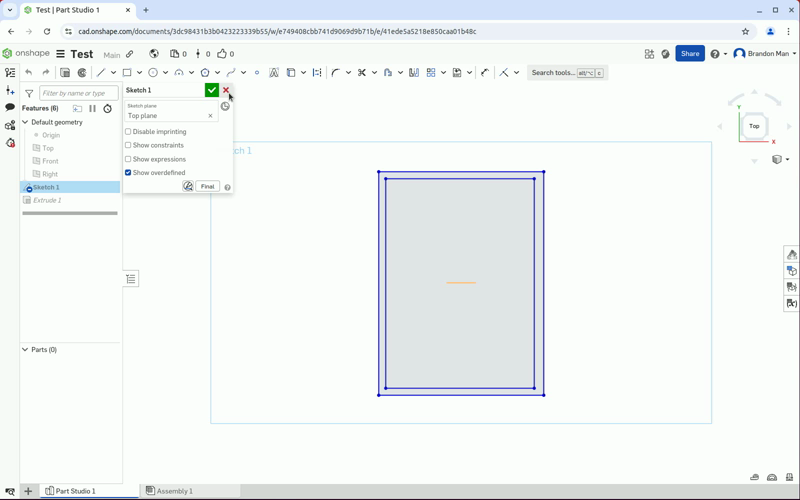
click(229, 92)
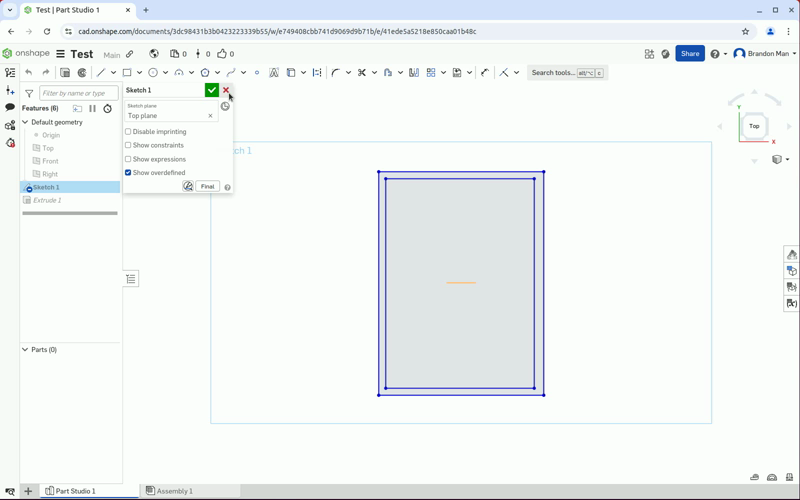
key(shift+s)
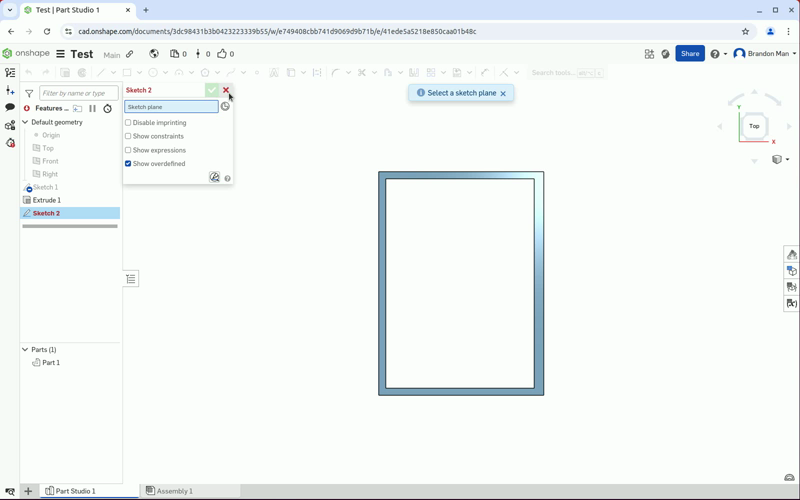
mouse_move(73, 150)
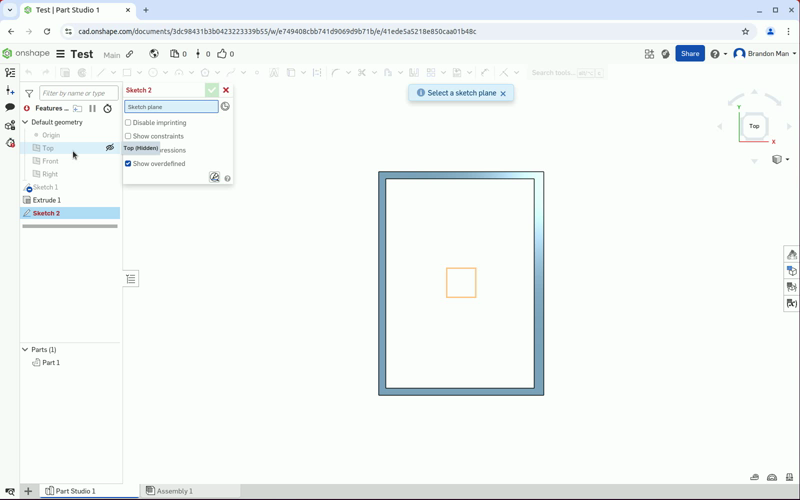
click(73, 150)
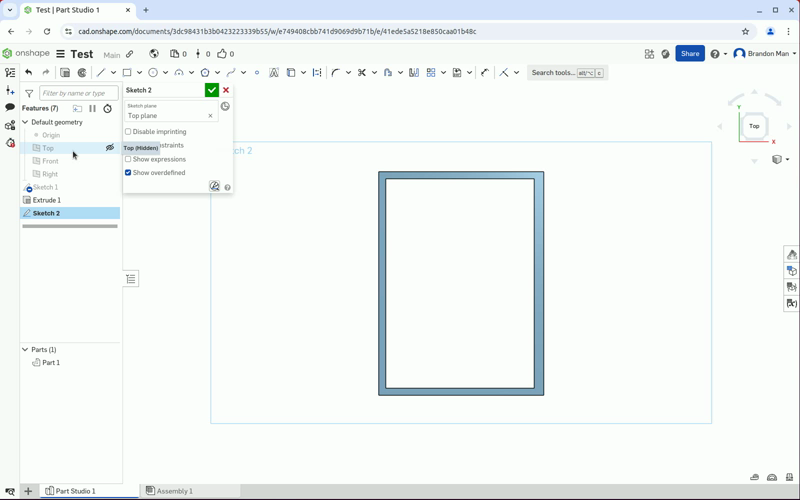
mouse_move(73, 352)
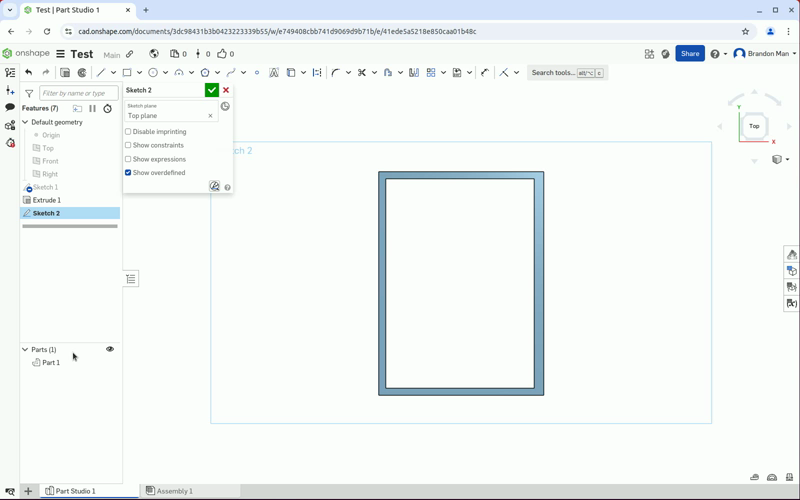
key(y)
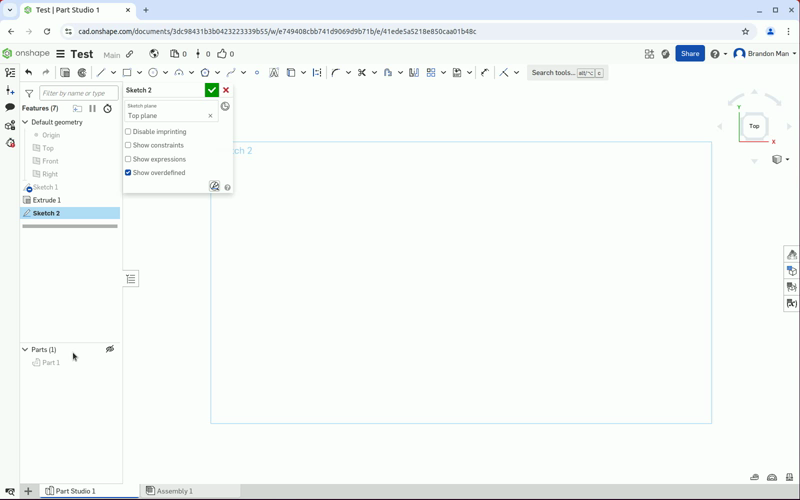
key(l)
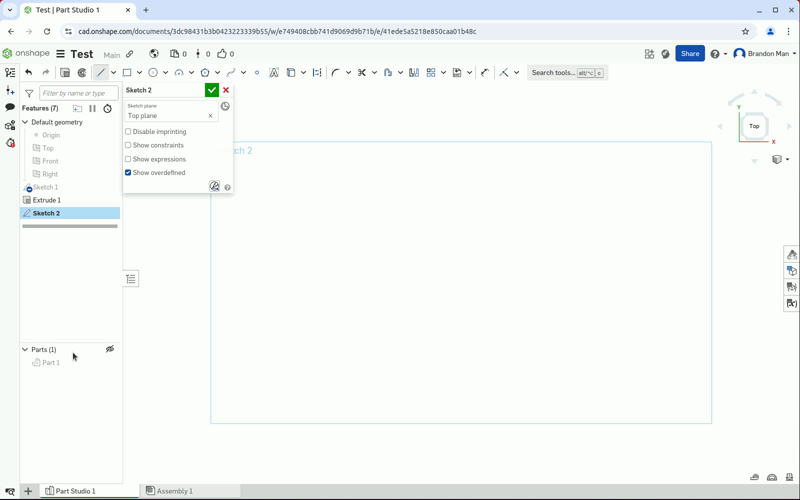
key_down(shift)
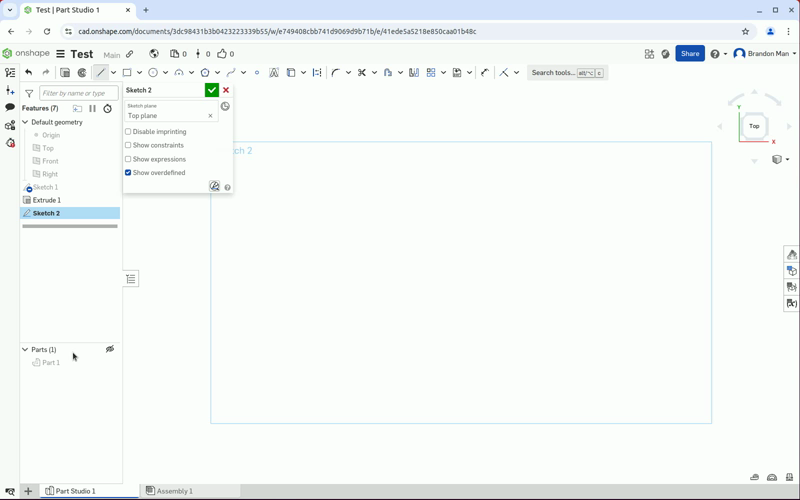
mouse_move(385, 388)
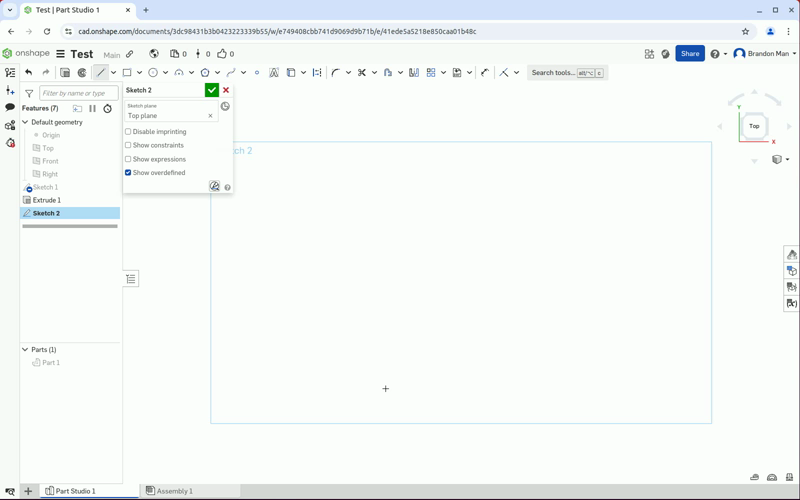
click(385, 388)
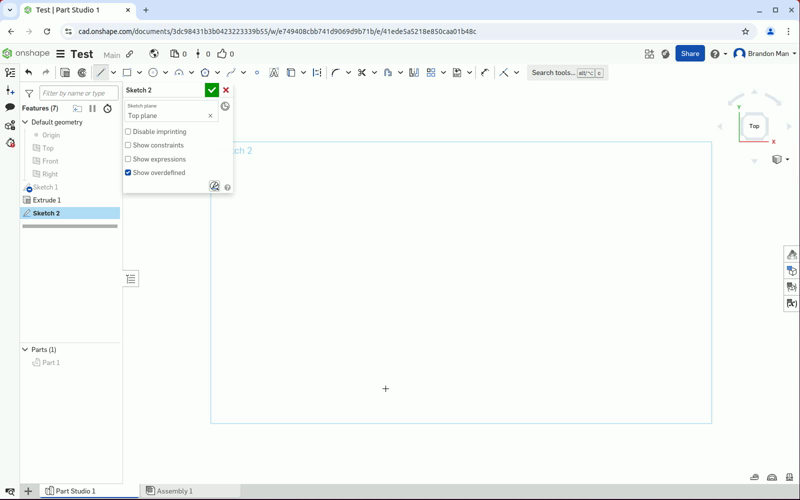
key_up(shift)
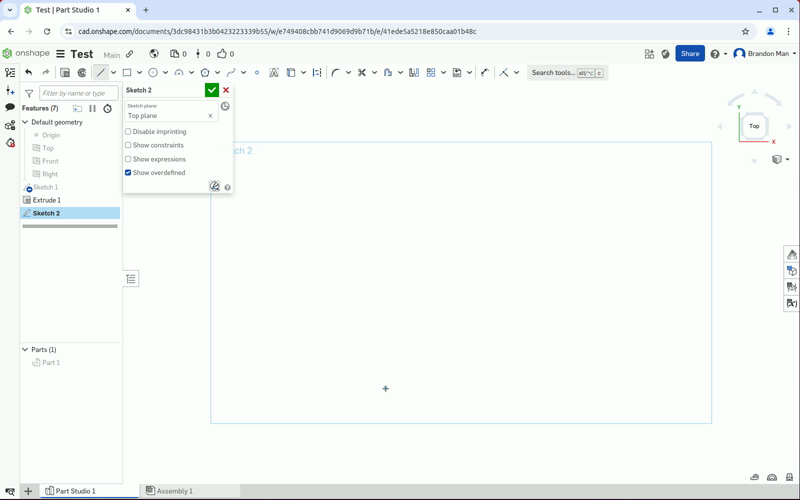
key_down(shift)
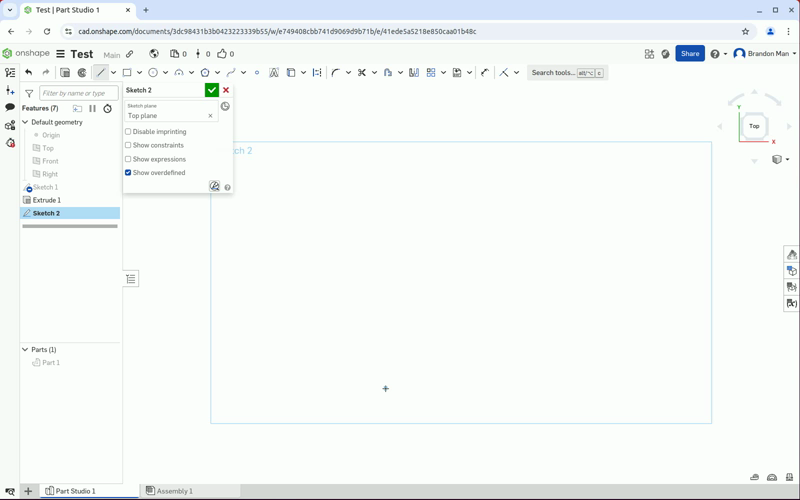
mouse_move(535, 388)
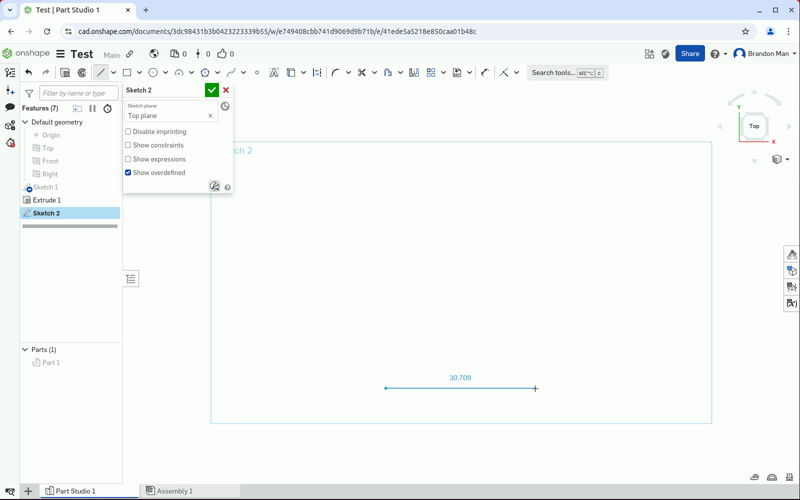
click(535, 388)
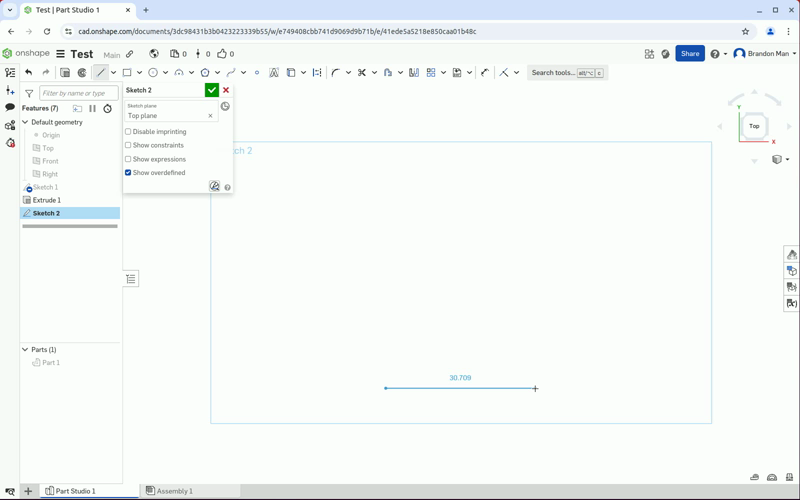
key_up(shift)
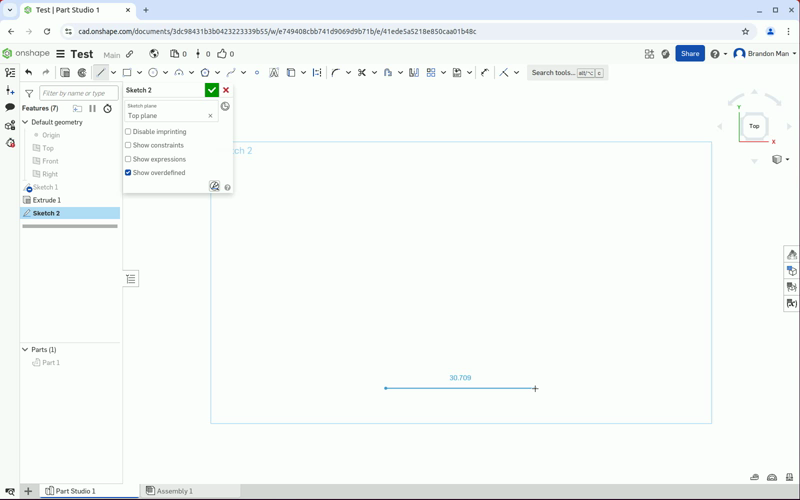
key_down(shift)
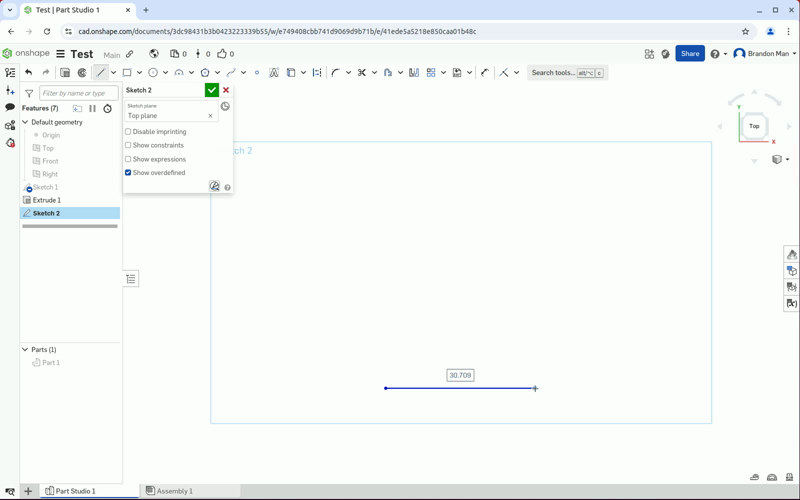
mouse_move(535, 179)
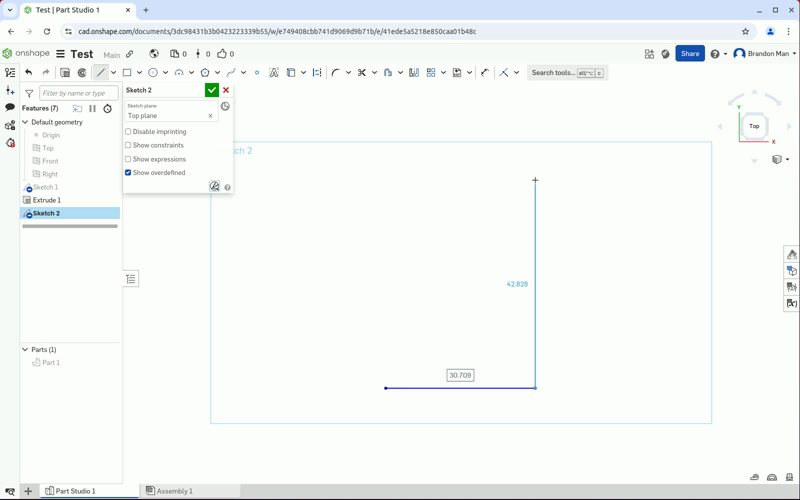
click(535, 179)
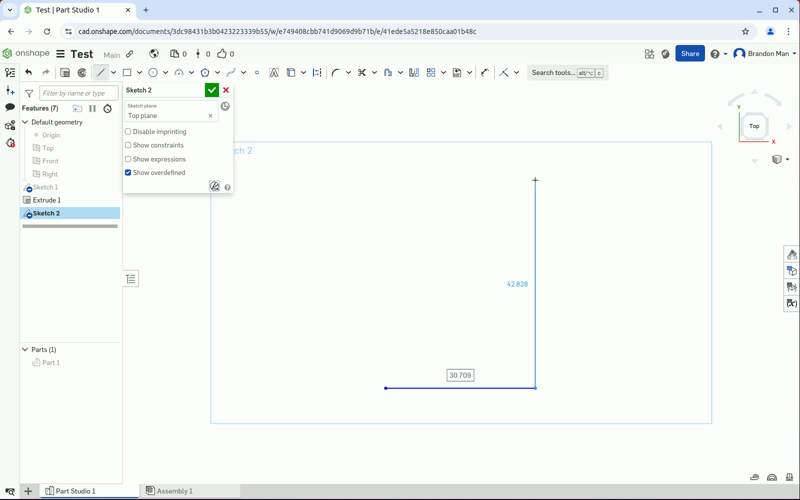
key_up(shift)
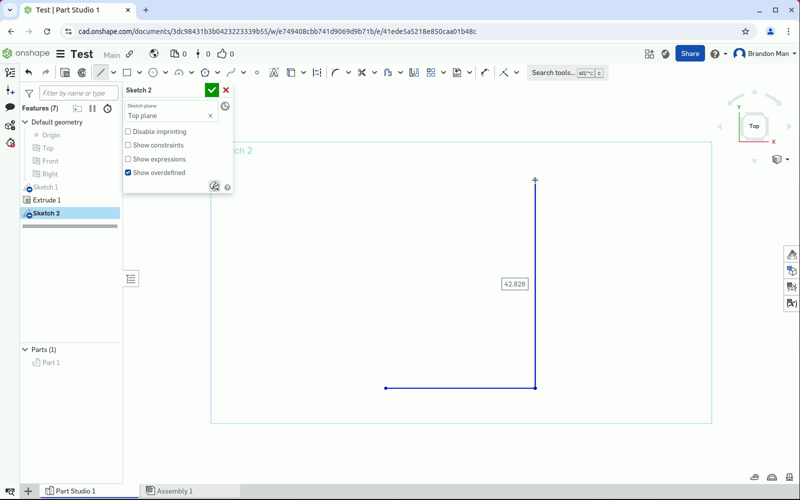
key_down(shift)
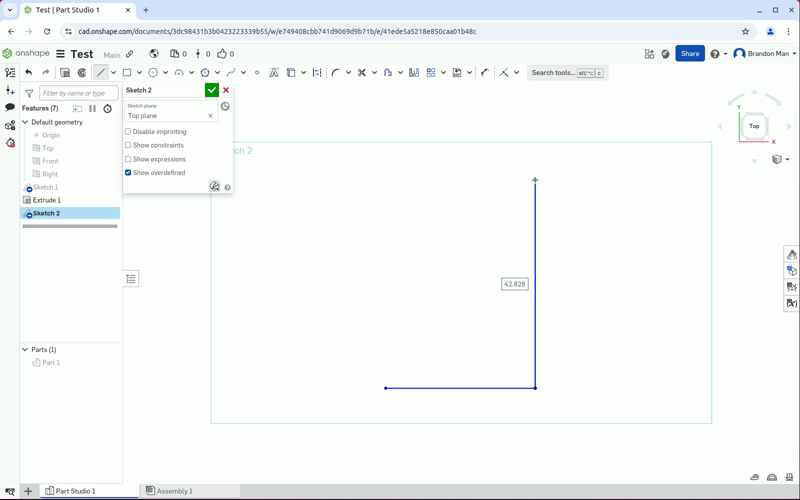
mouse_move(385, 179)
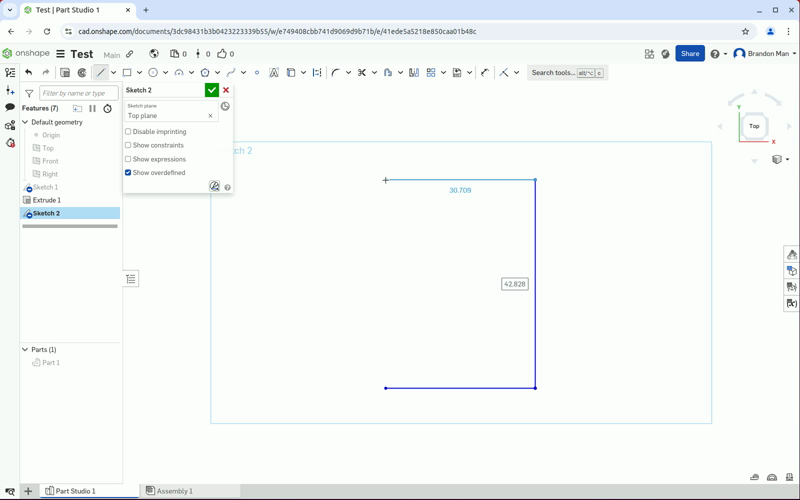
click(385, 179)
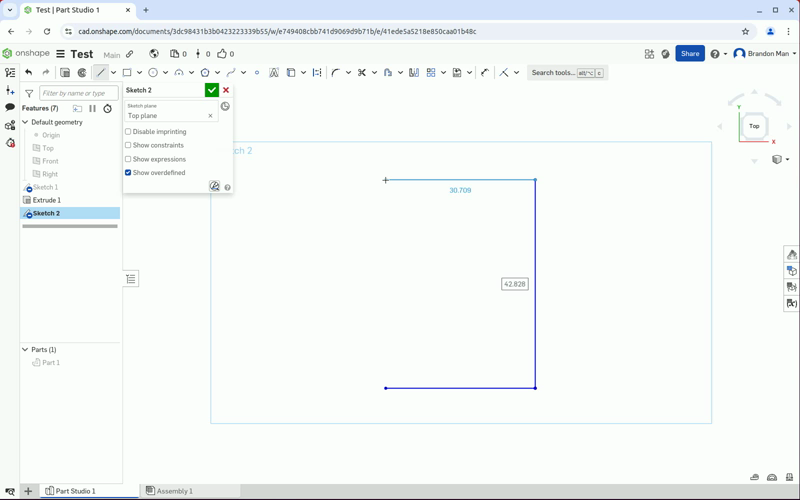
key_up(shift)
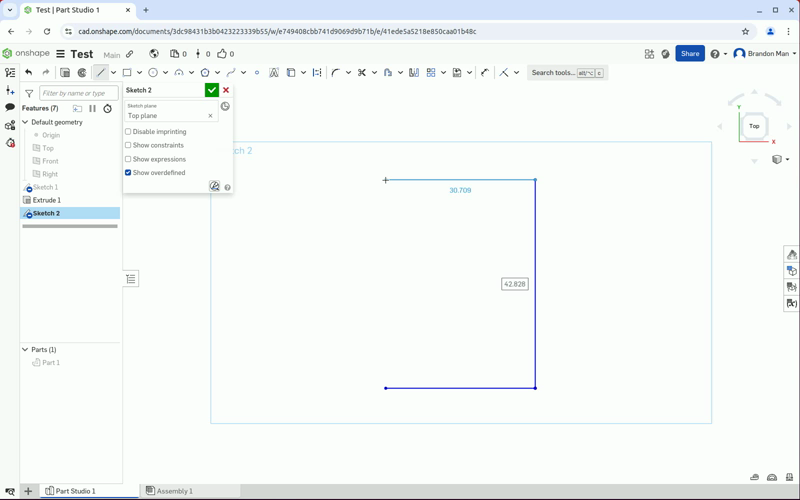
key_down(shift)
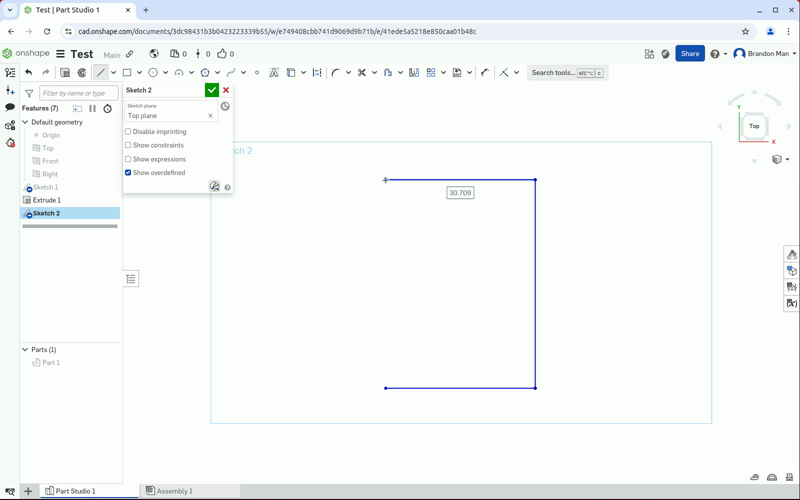
mouse_move(385, 388)
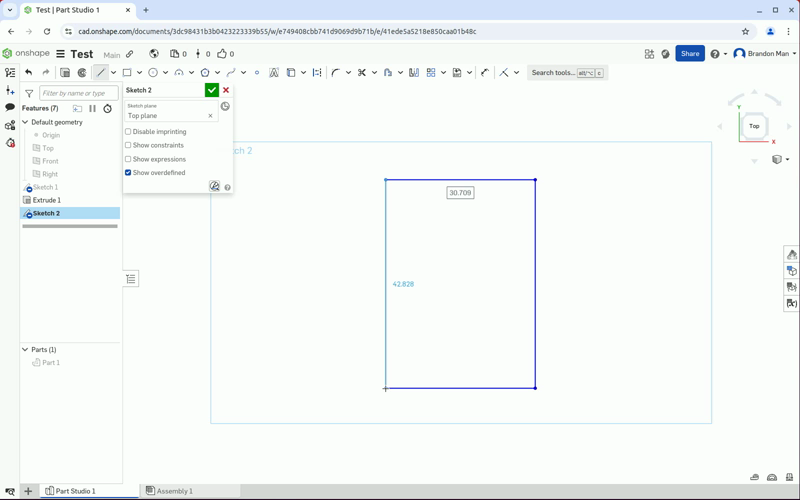
key_up(shift)
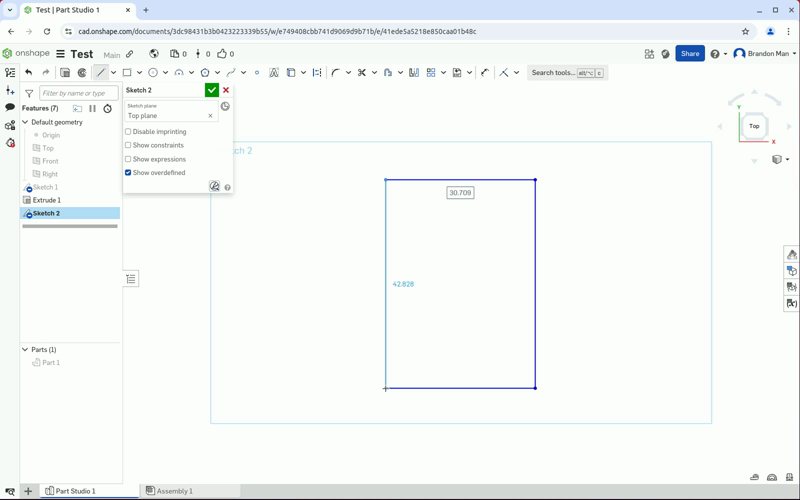
click(385, 388)
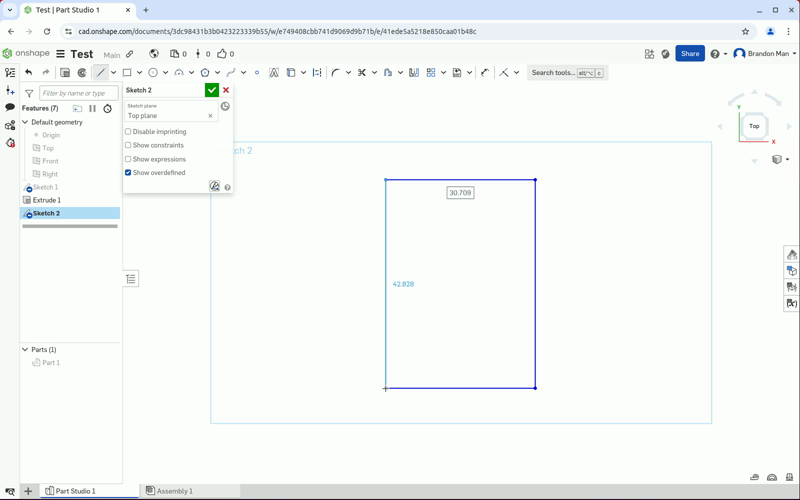
key(esc)
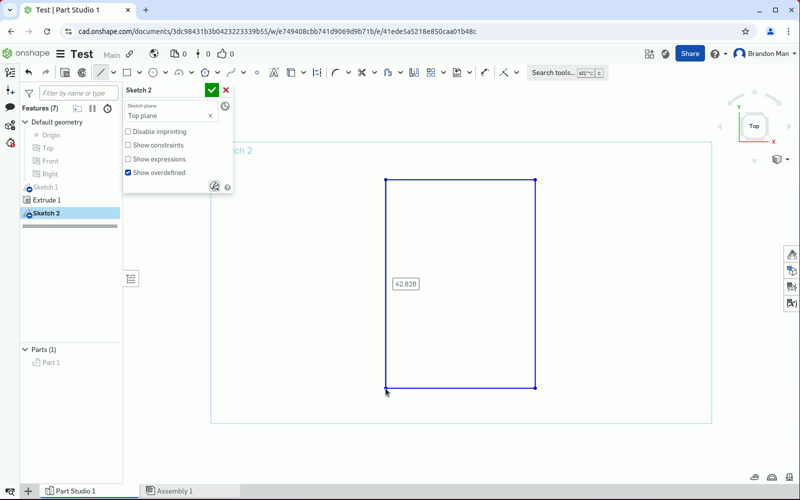
mouse_move(449, 321)
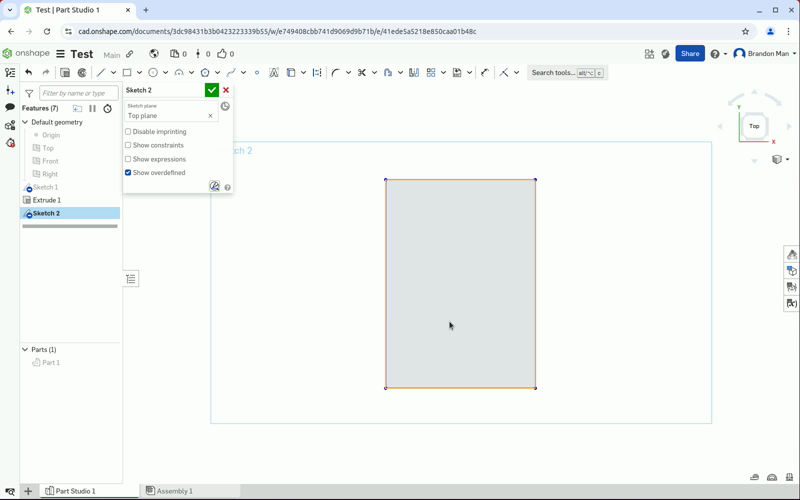
click(449, 321)
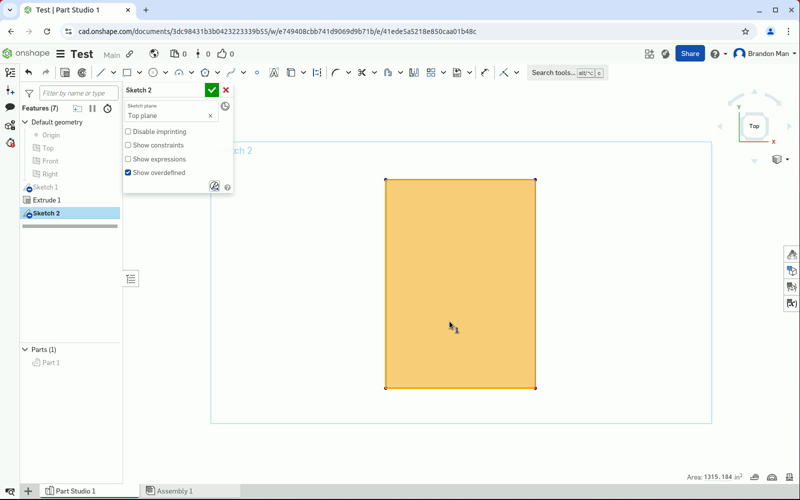
mouse_move(73, 352)
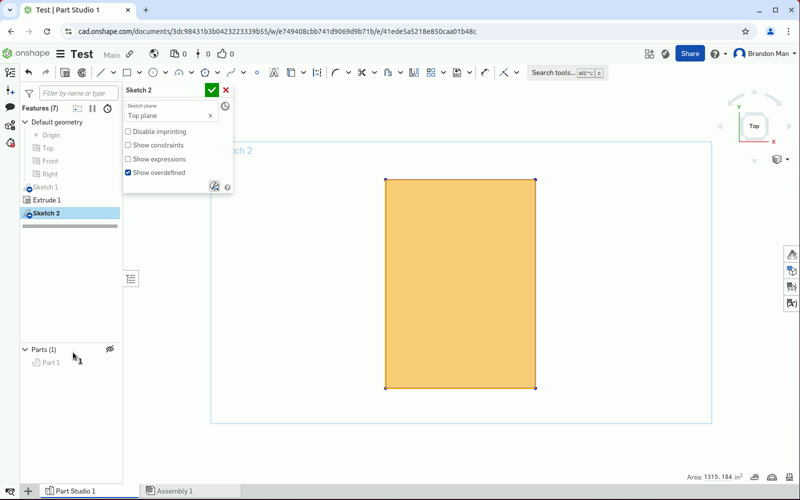
key(shift+y)
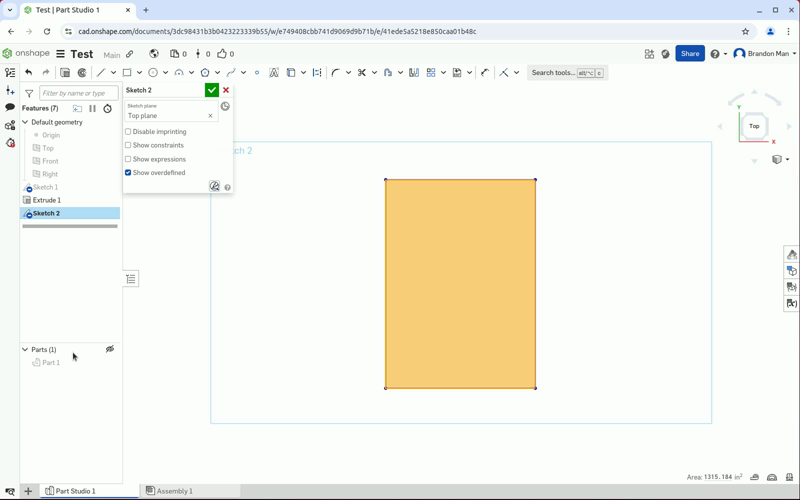
key(shift+e)
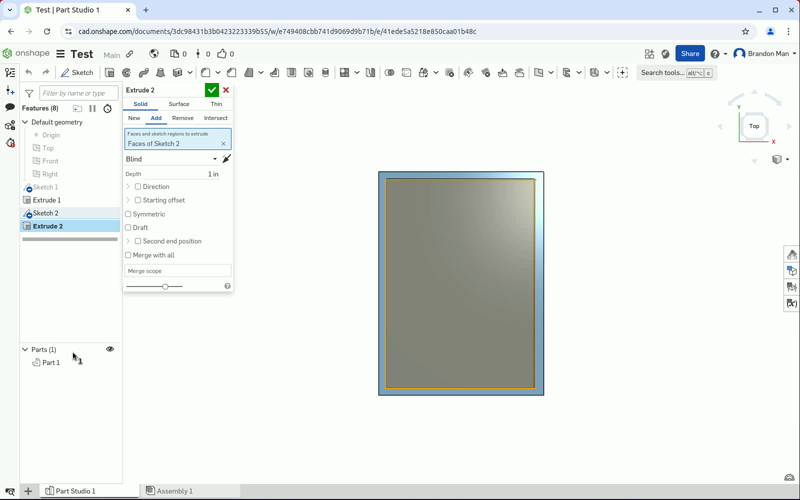
mouse_move(143, 106)
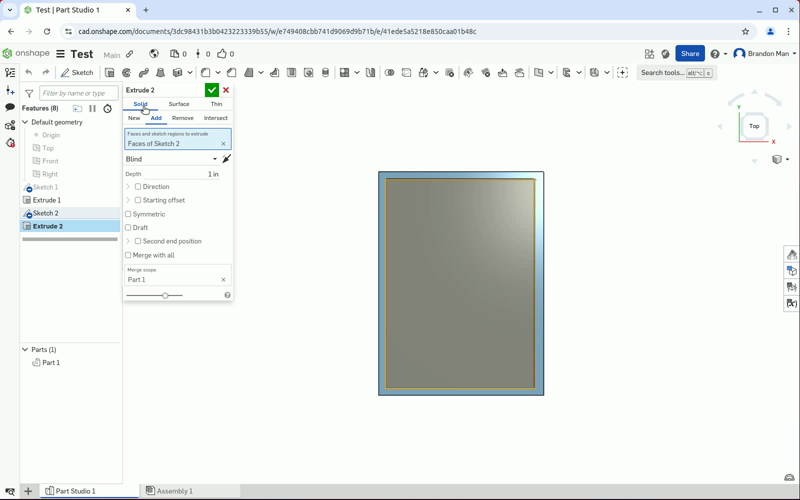
click(143, 106)
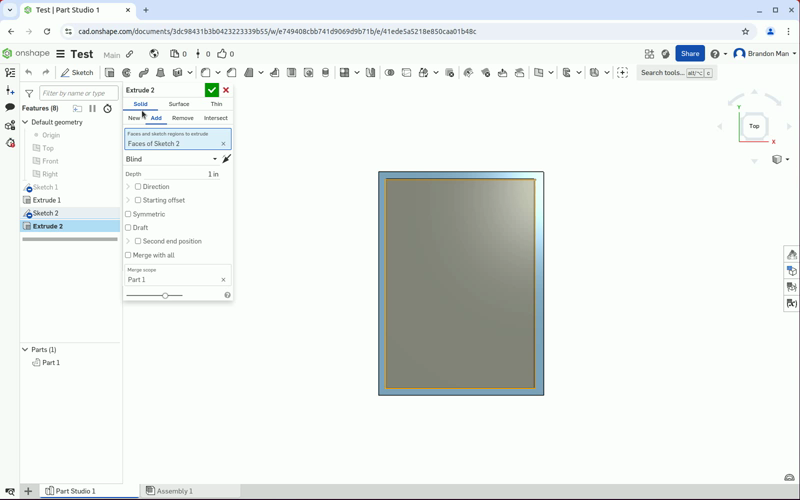
mouse_move(137, 120)
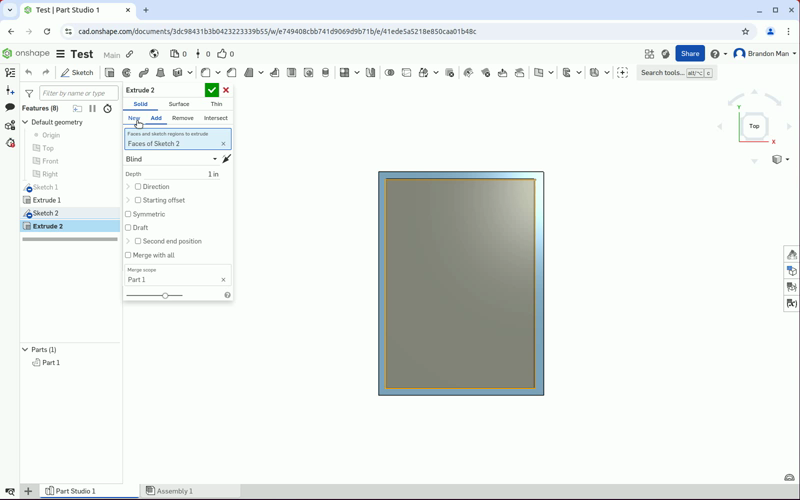
click(137, 120)
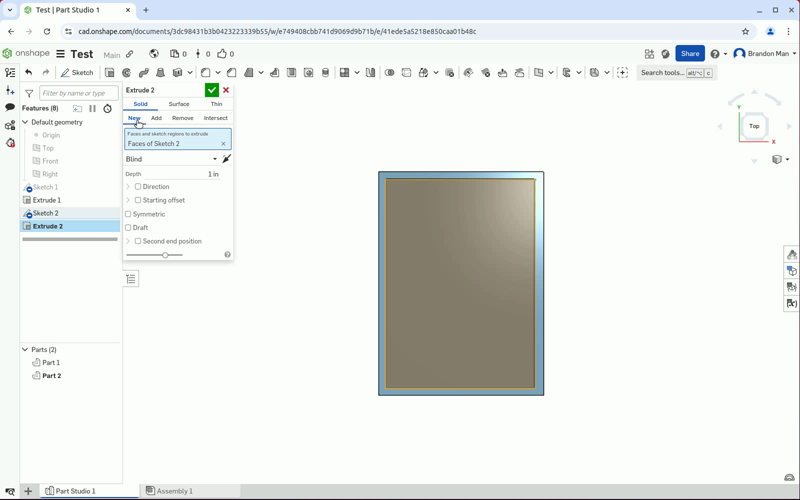
key(tab, 4)
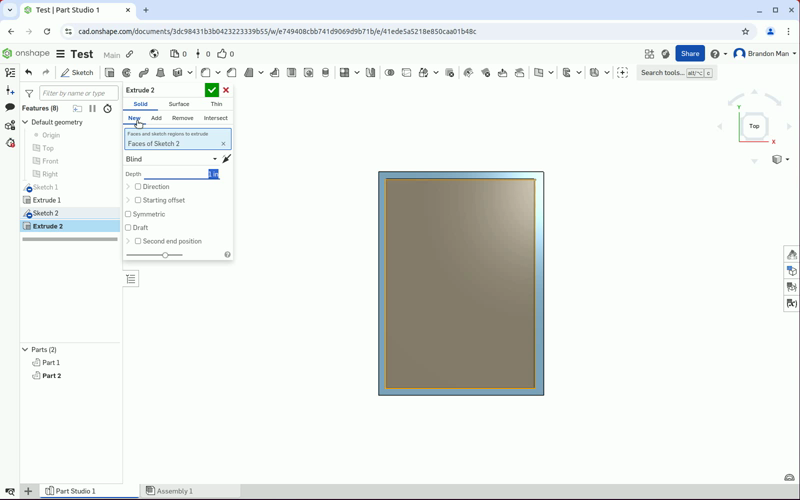
text(-0.482)
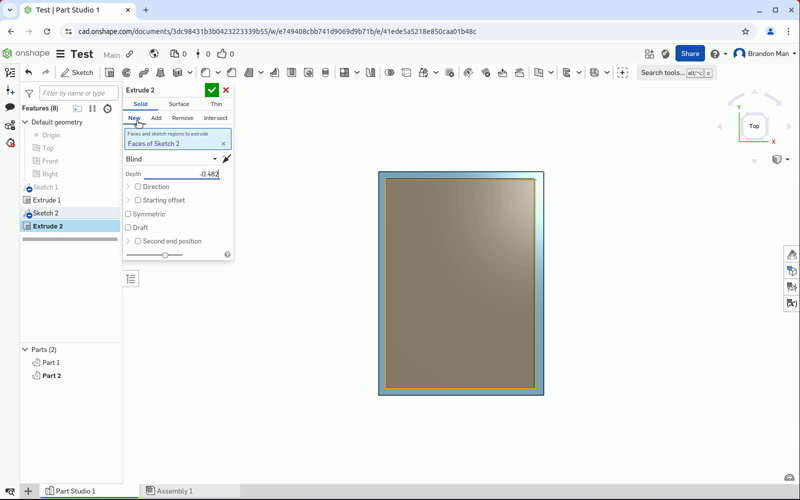
key(tab, 3)
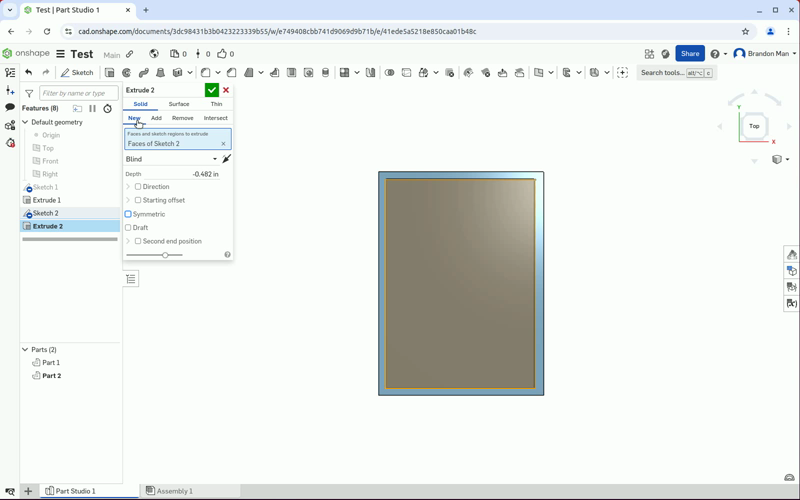
key(space)
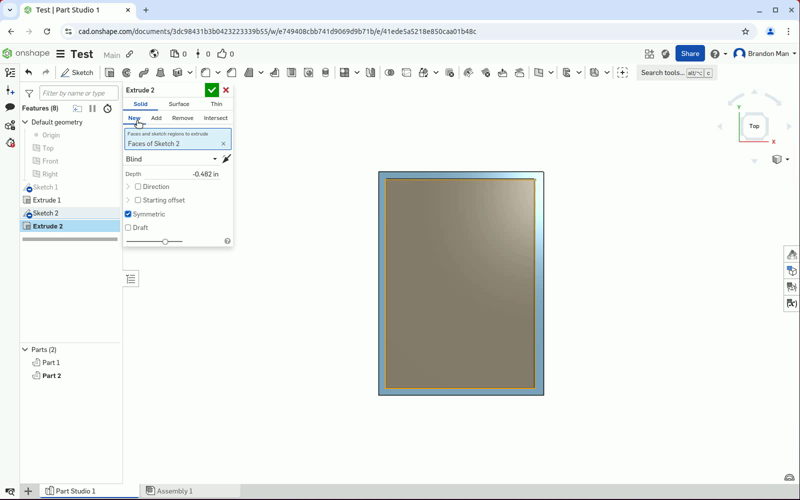
key(enter)
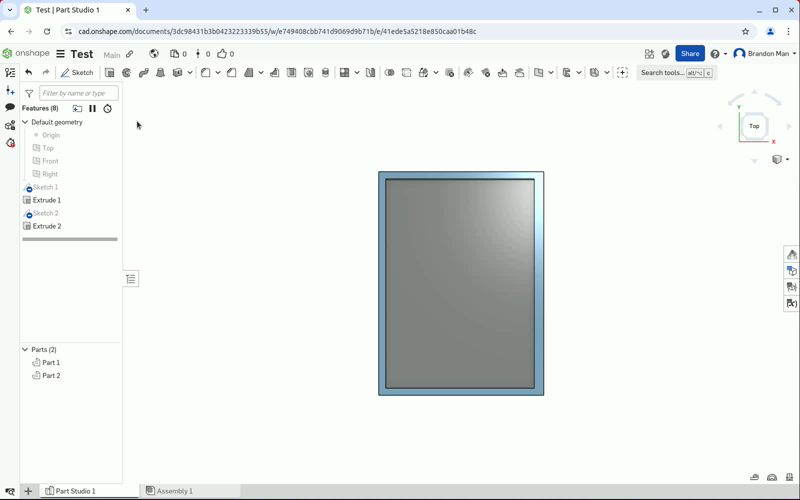
key(shift+h)
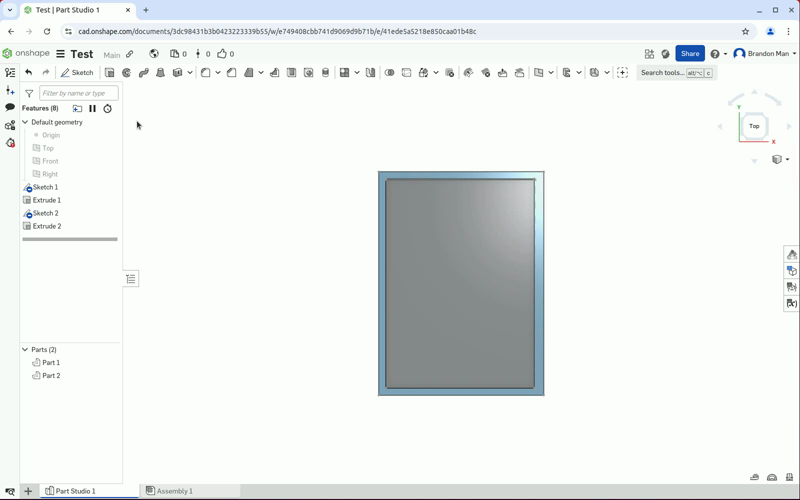
key(shift+h)
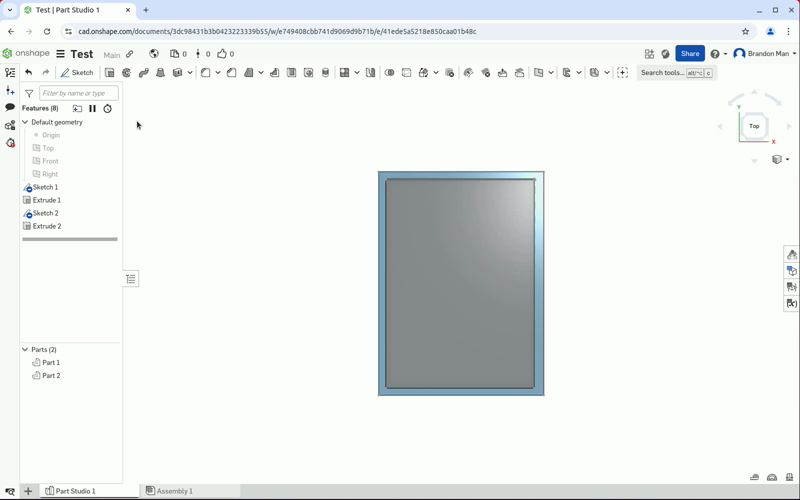
key(shift+7)
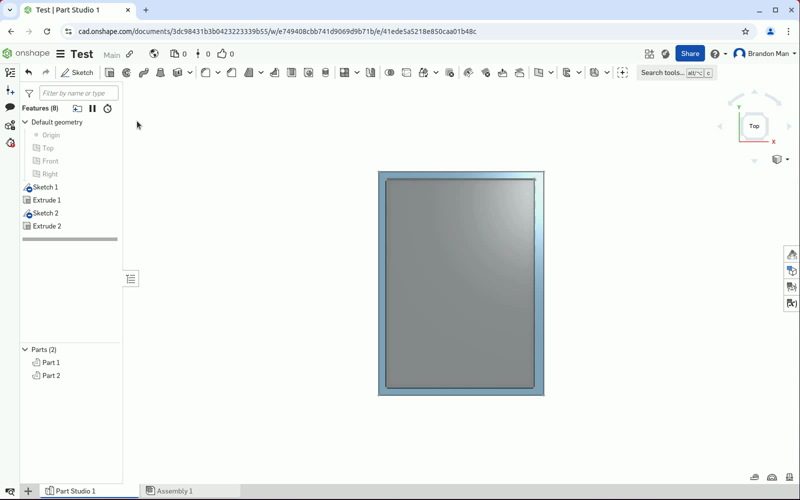
key(up, 3)
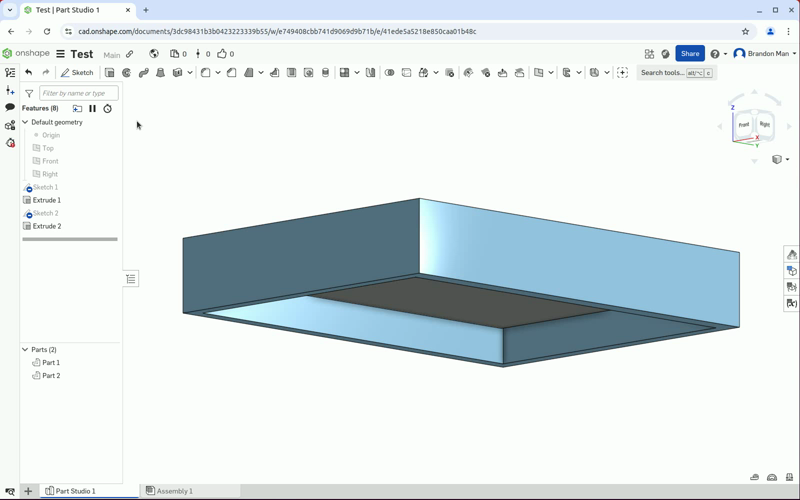
key(left, 3)
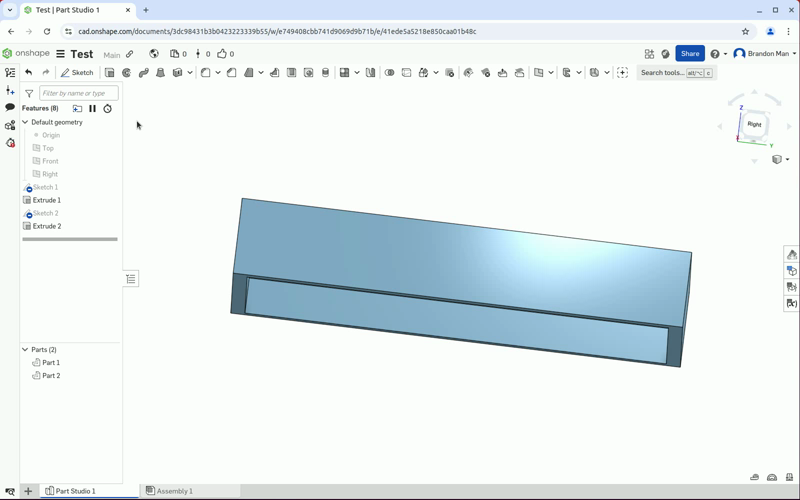
key(right, 3)
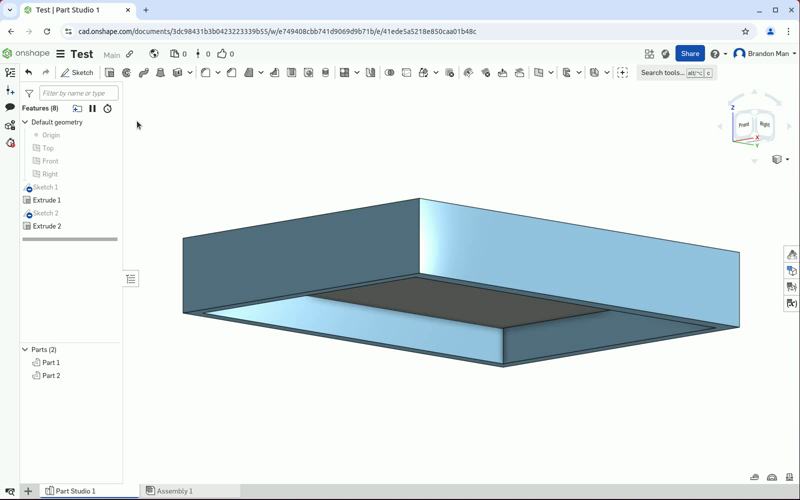
key(down, 3)
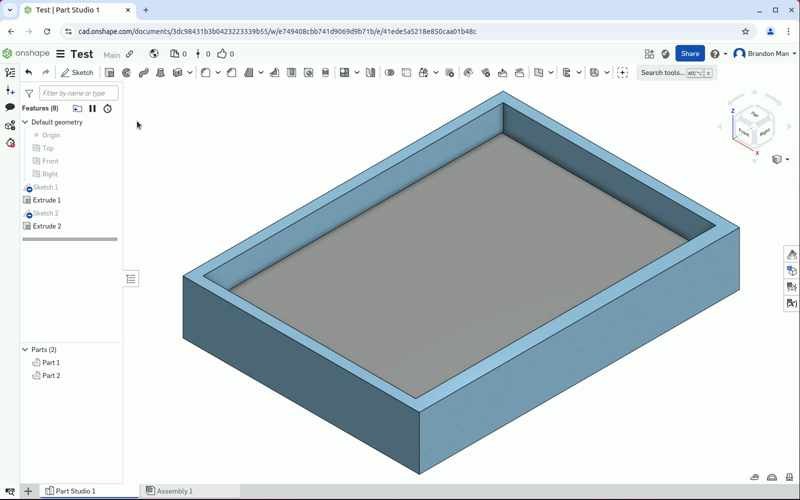
mouse_move(73, 189)
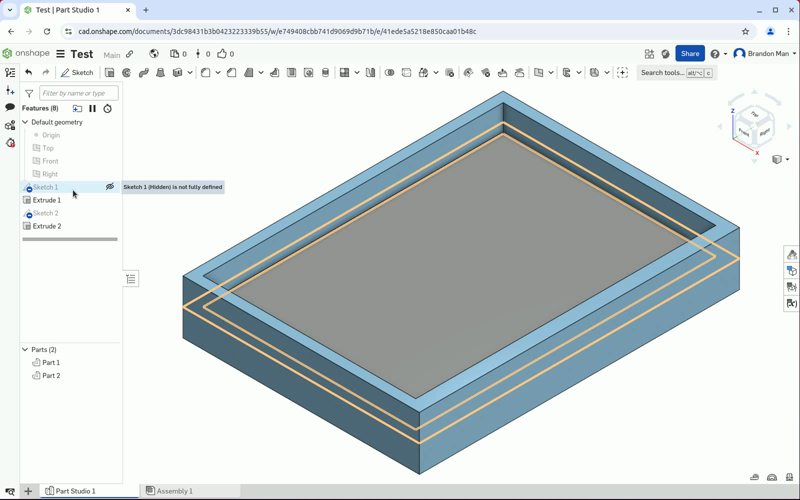
click(73, 189)